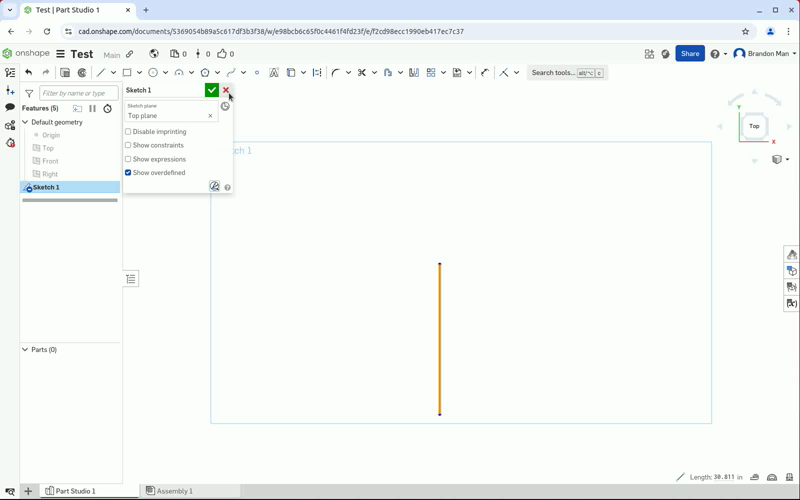
key(shift+h)
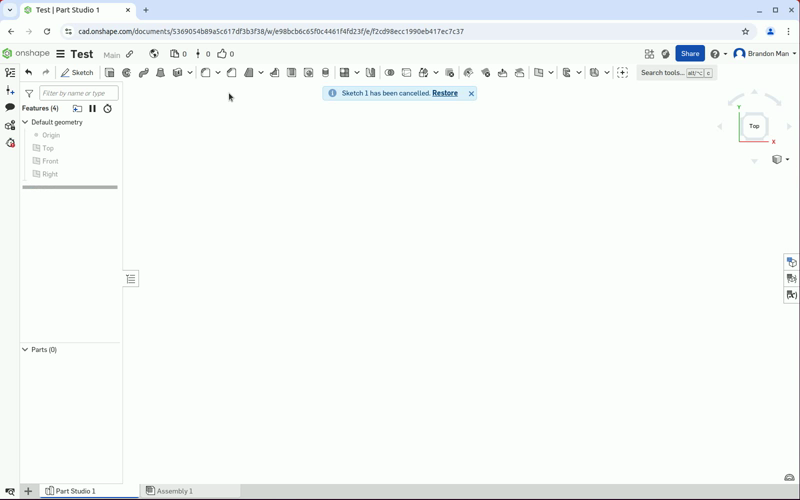
mouse_move(73, 352)
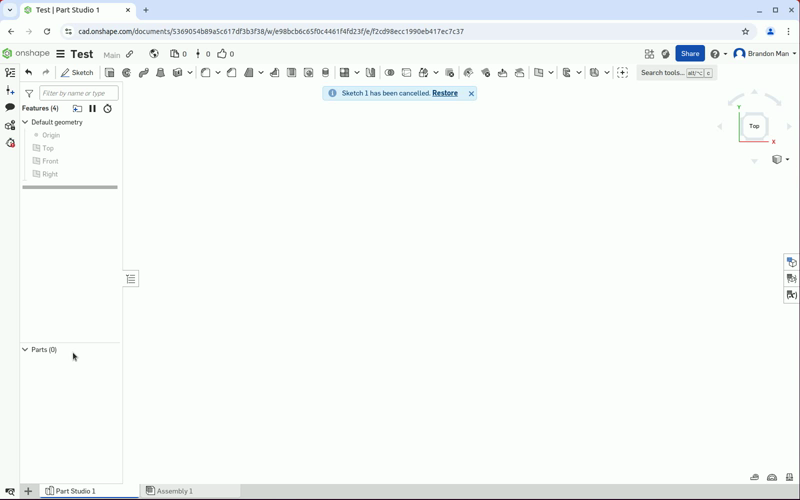
key(y)
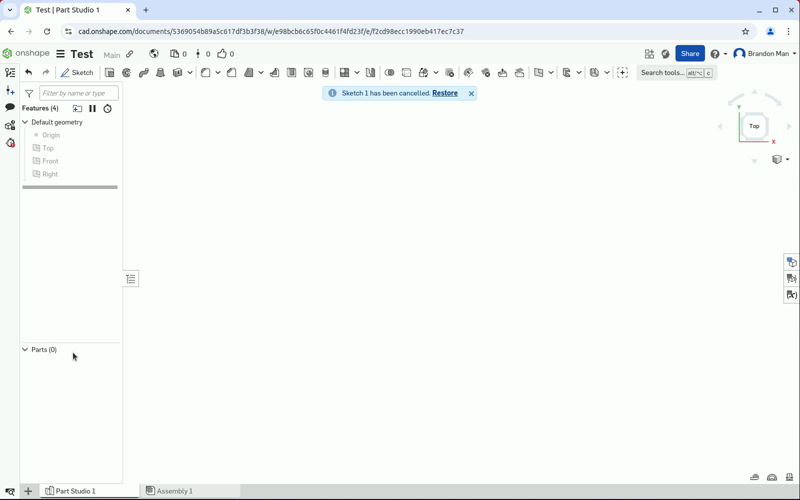
key(shift+p)
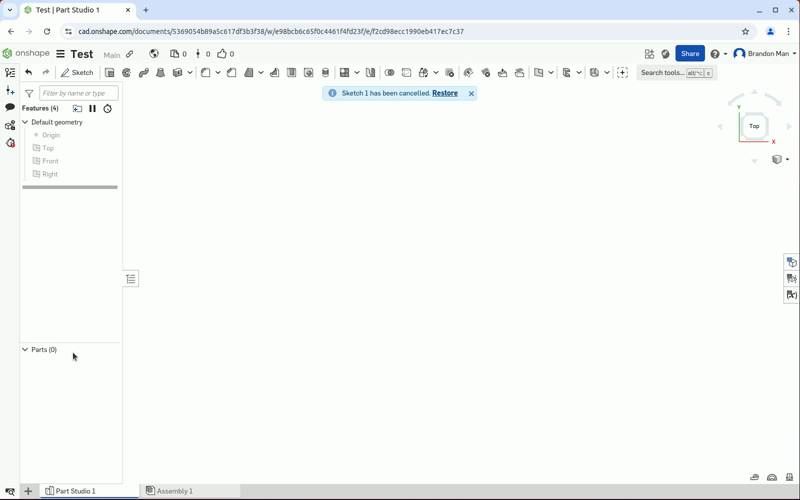
key(space)
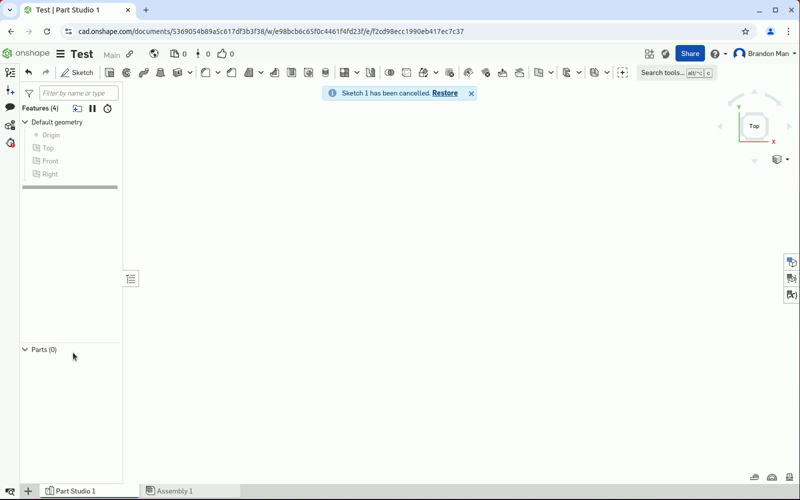
key_down(shift)
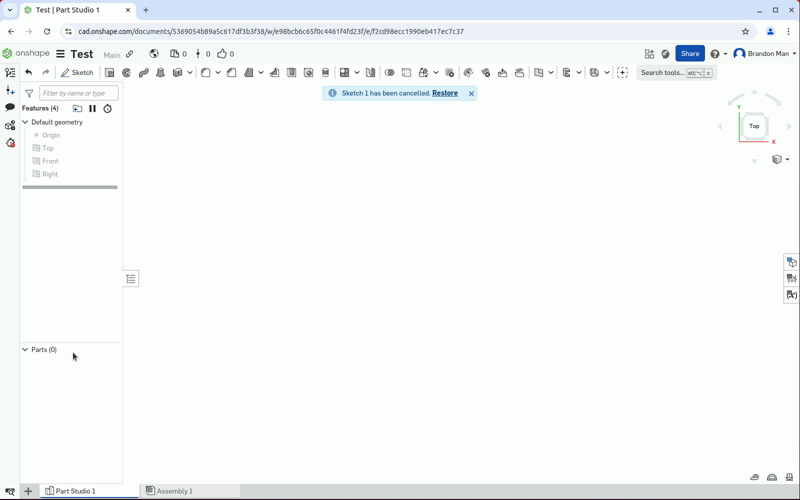
key(up)
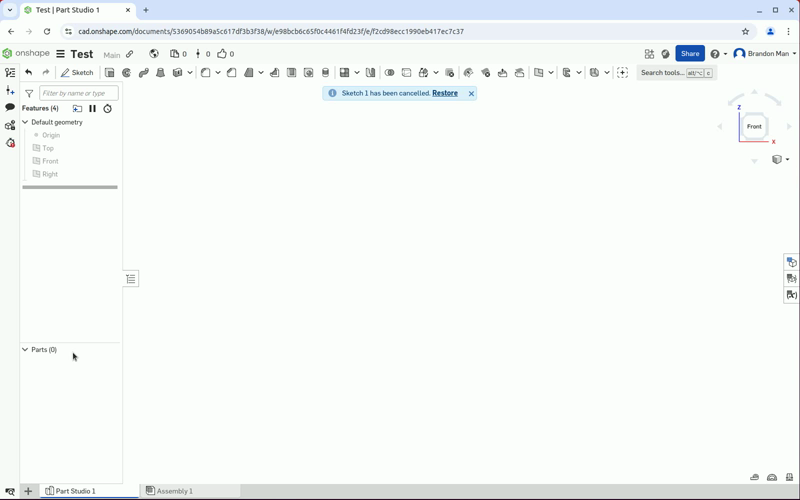
key_up(shift)
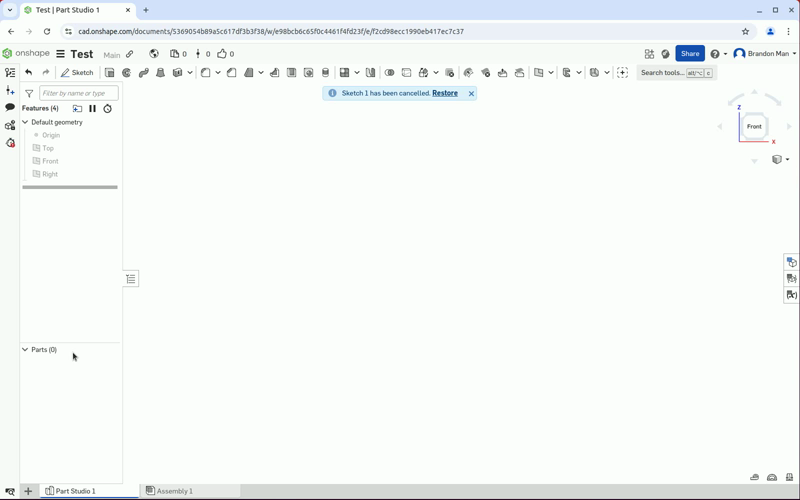
key(space)
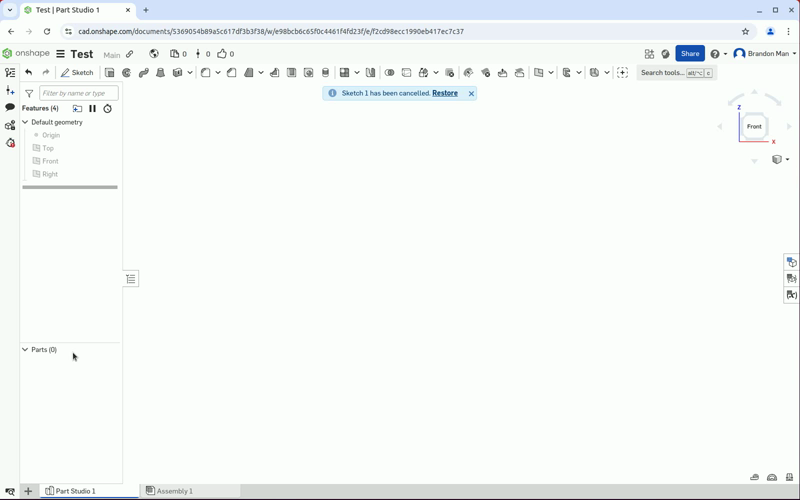
key_down(shift)
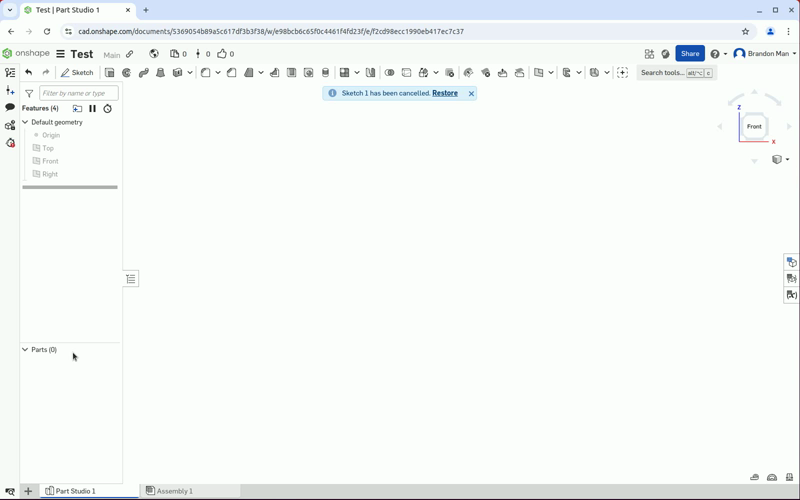
key(left)
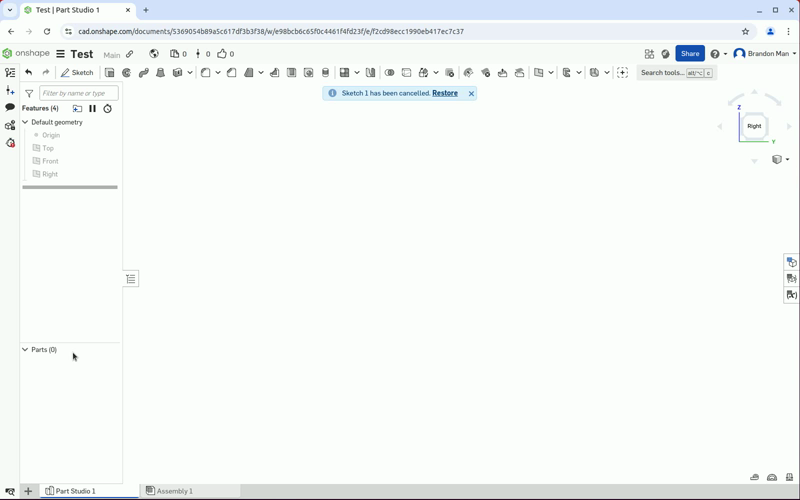
key_up(shift)
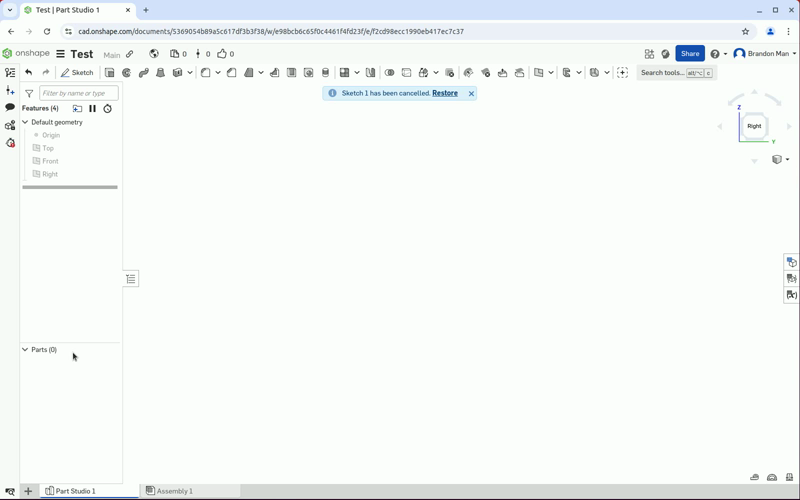
mouse_move(73, 352)
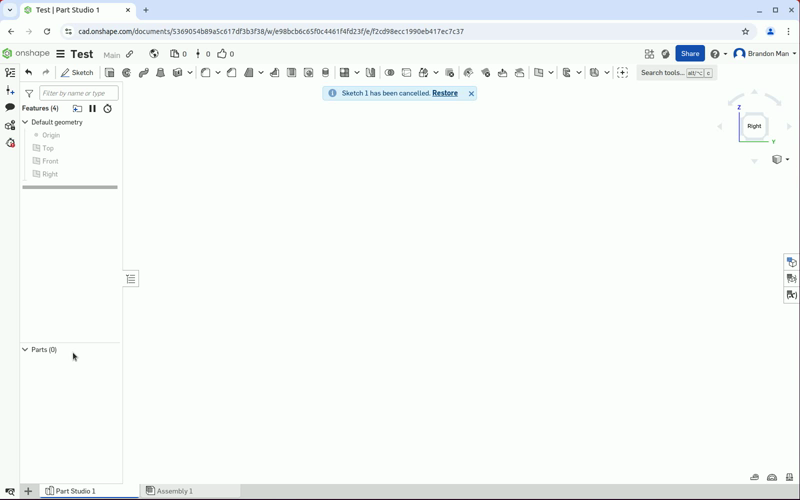
key(shift+y)
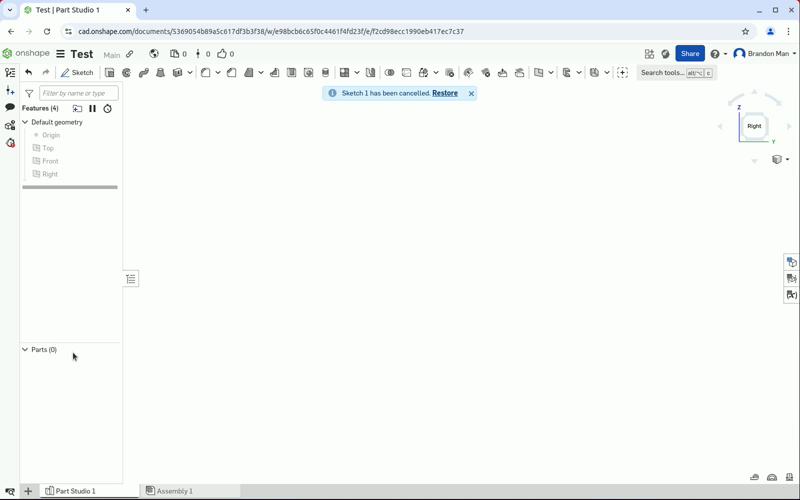
key(shift+s)
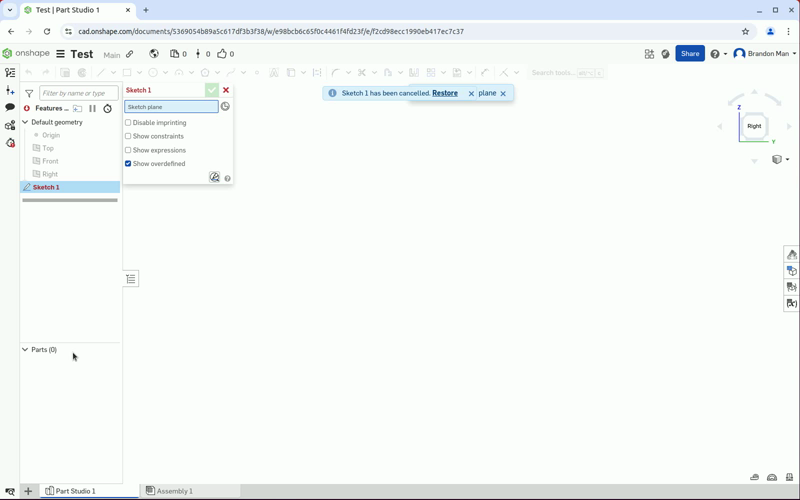
mouse_move(73, 176)
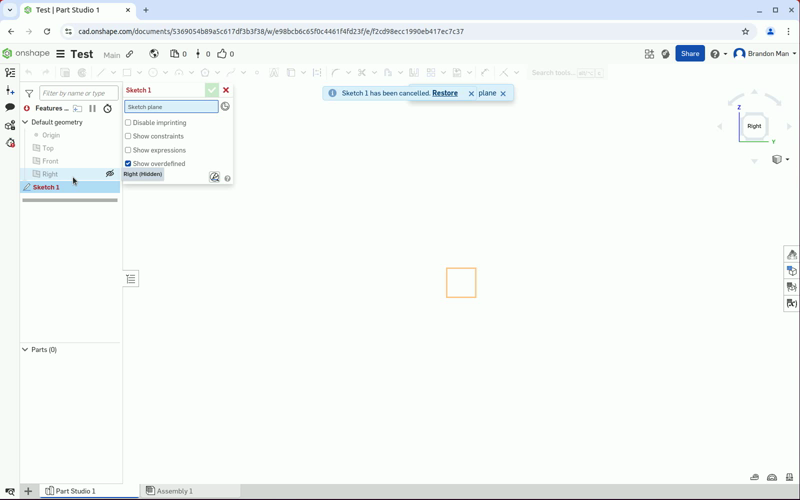
click(73, 176)
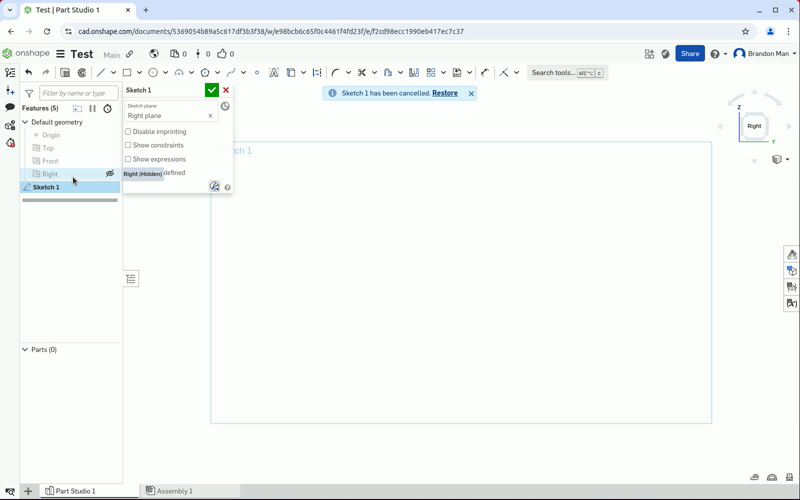
mouse_move(73, 352)
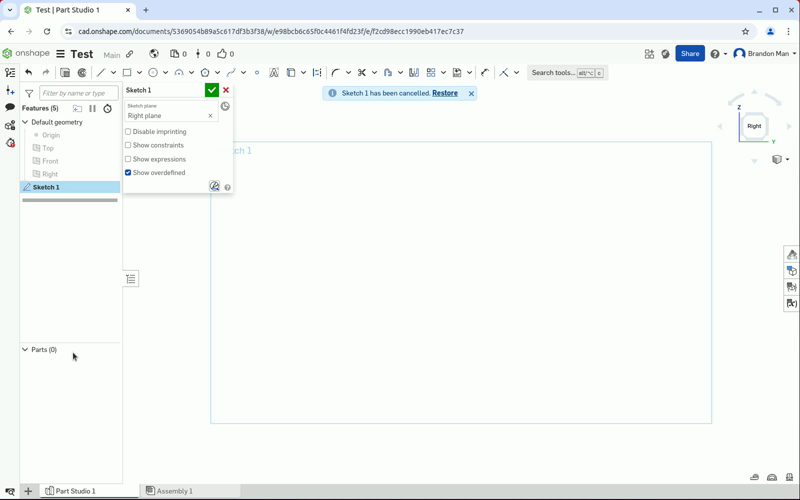
key(y)
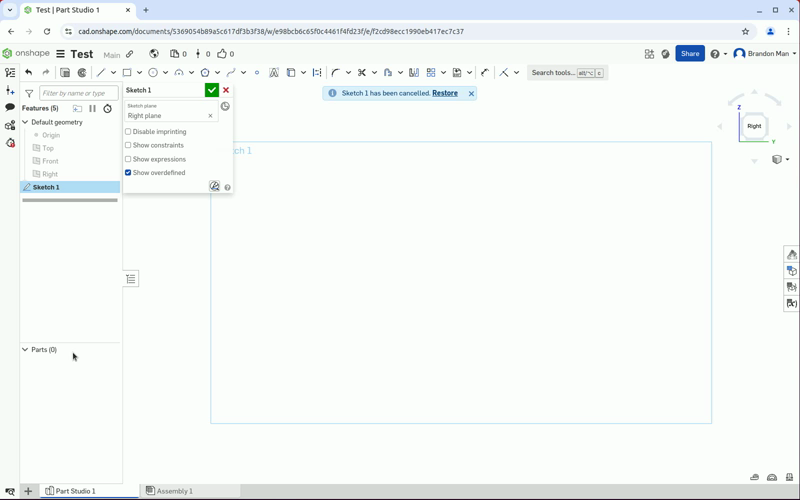
key(c)
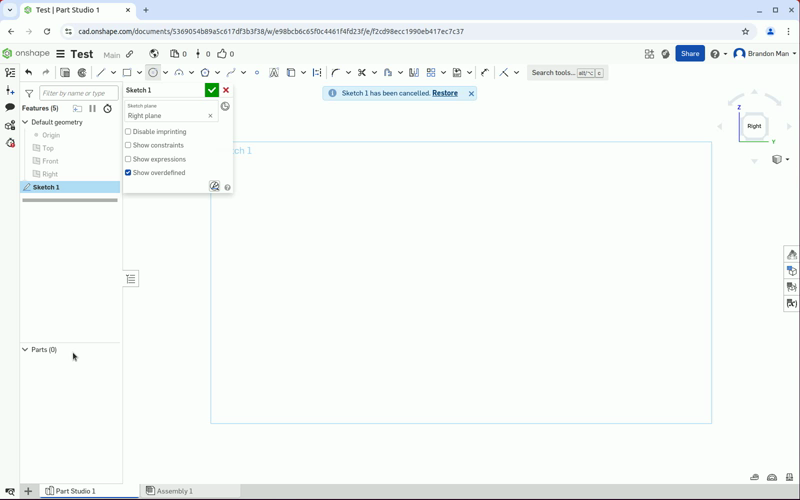
key_down(shift)
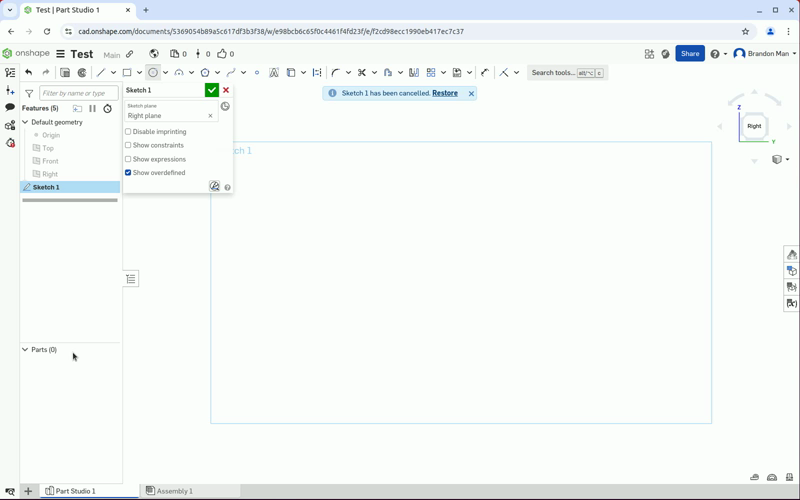
mouse_move(461, 282)
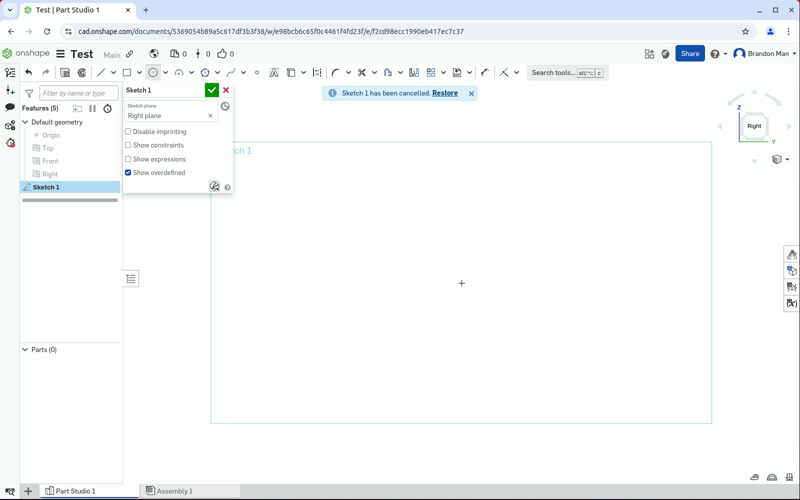
click(461, 282)
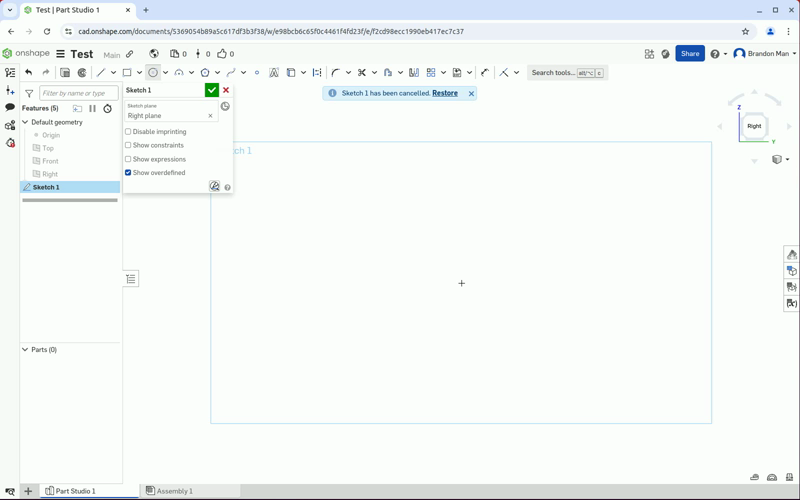
key_up(shift)
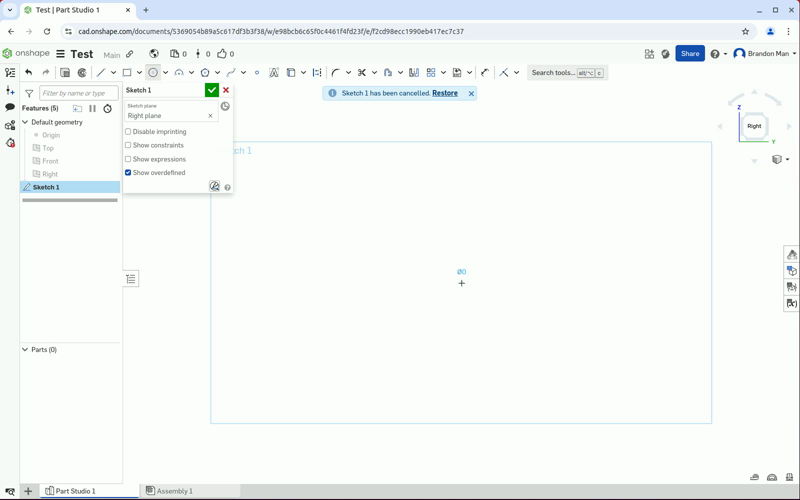
mouse_move(467, 282)
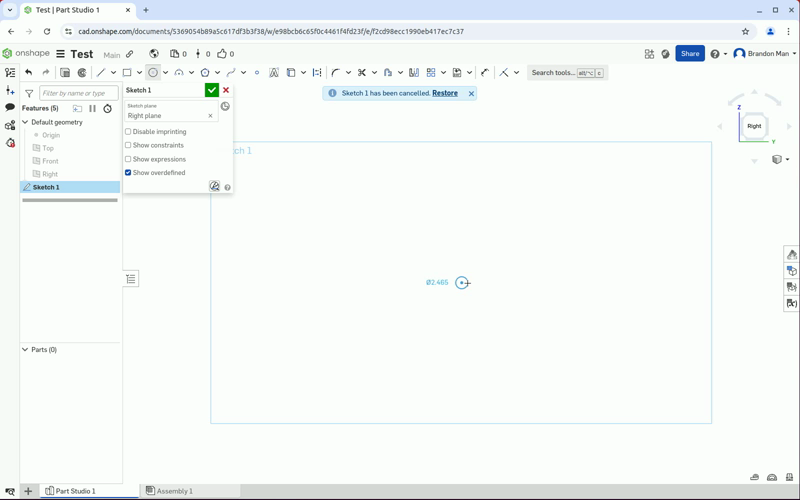
click(467, 282)
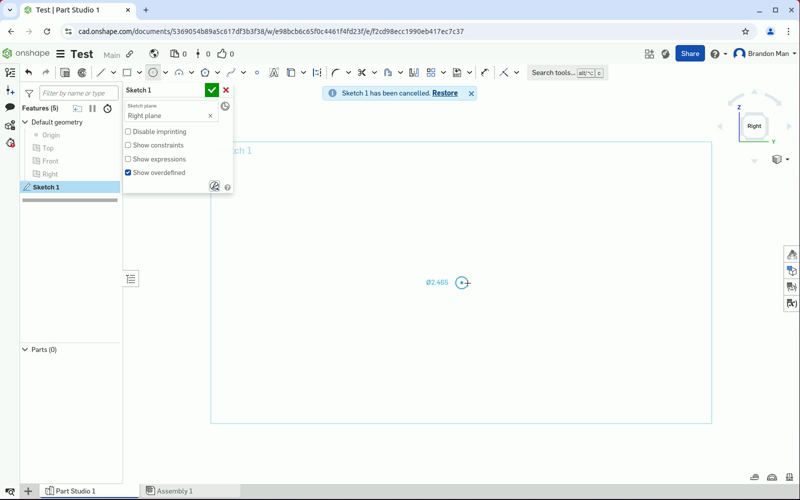
key(esc)
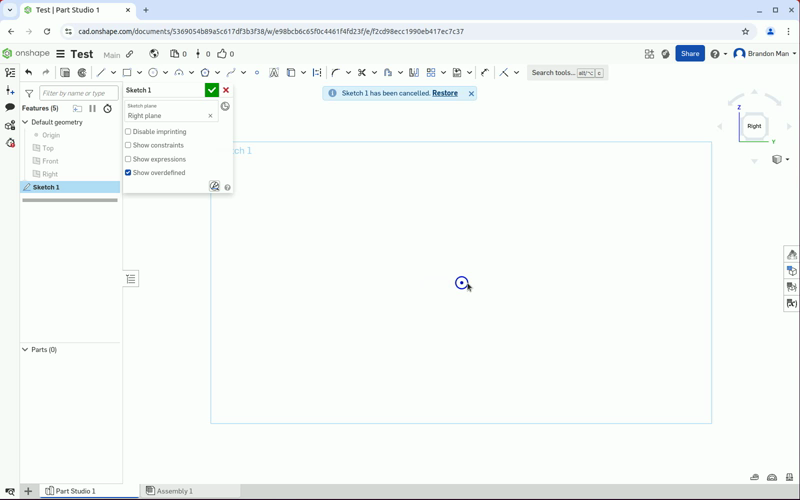
mouse_move(461, 286)
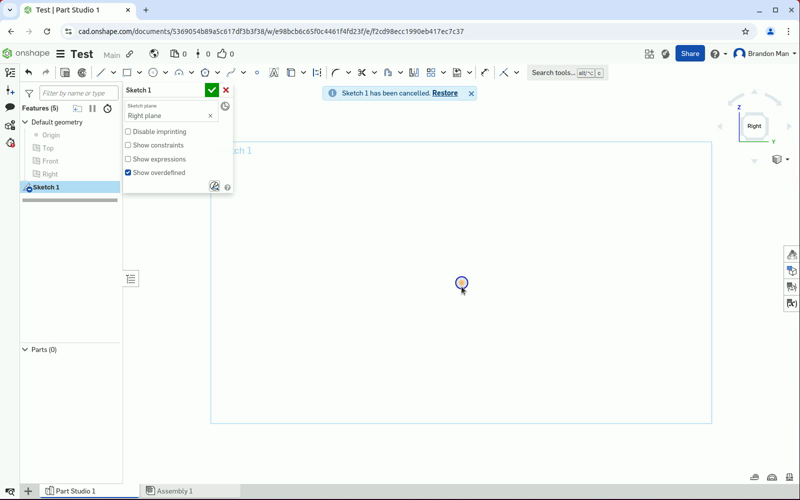
scroll(6)
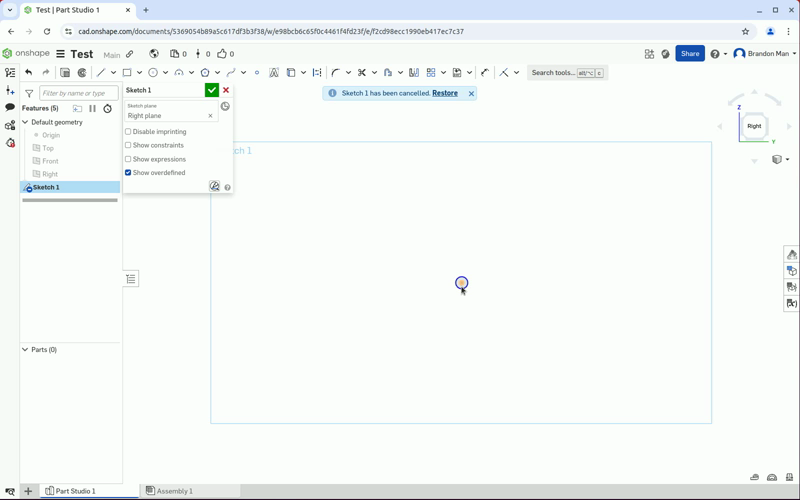
scroll(6)
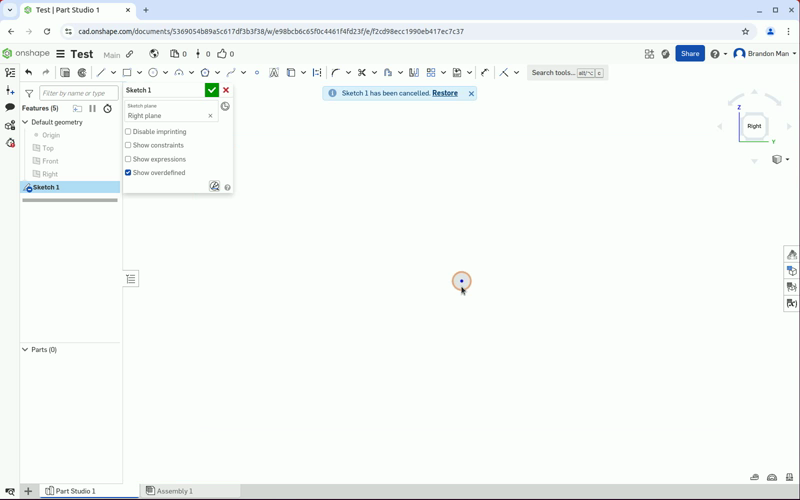
scroll(6)
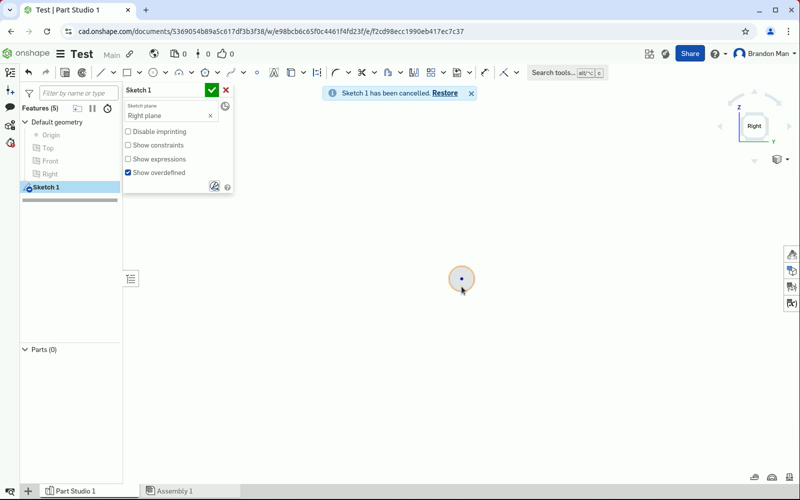
scroll(6)
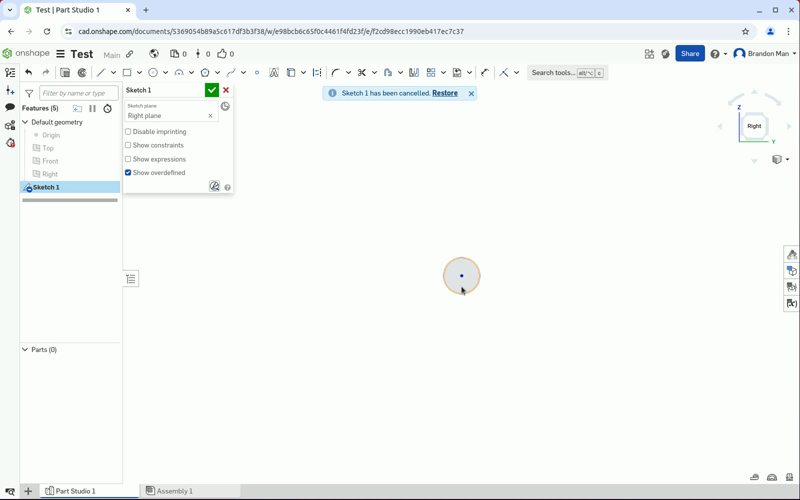
scroll(6)
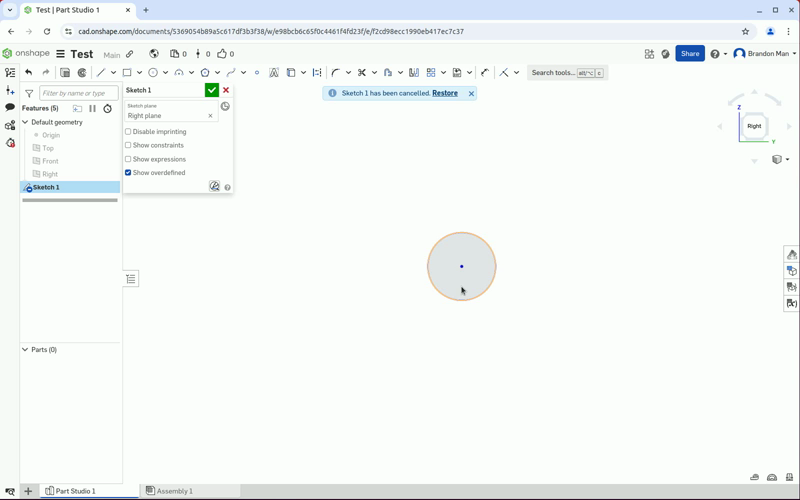
scroll(6)
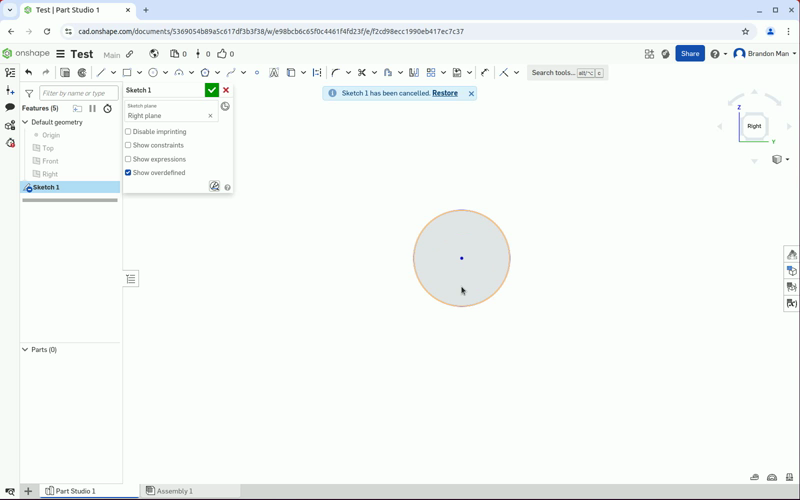
scroll(6)
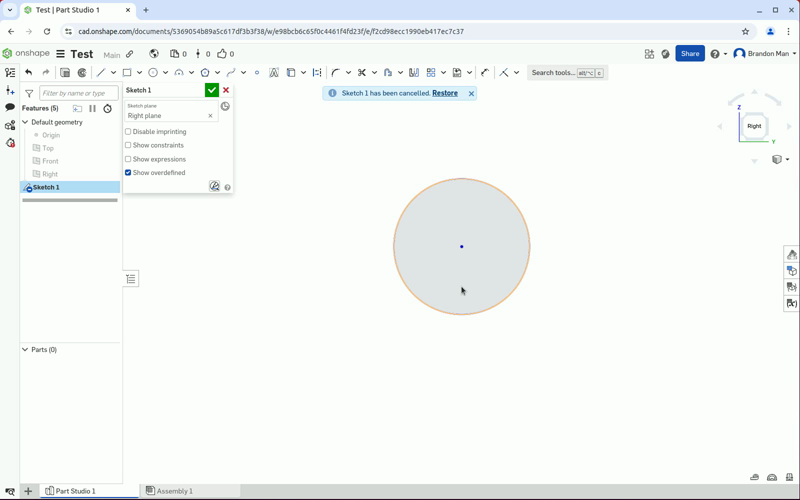
click(461, 286)
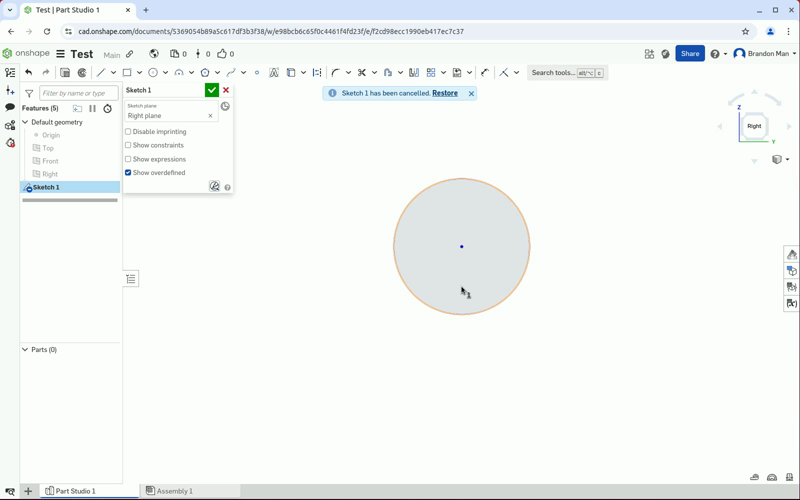
scroll(-6)
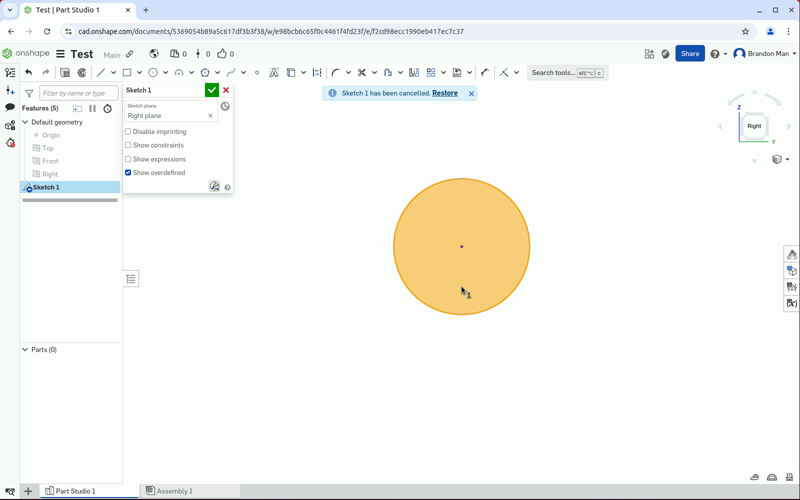
scroll(-6)
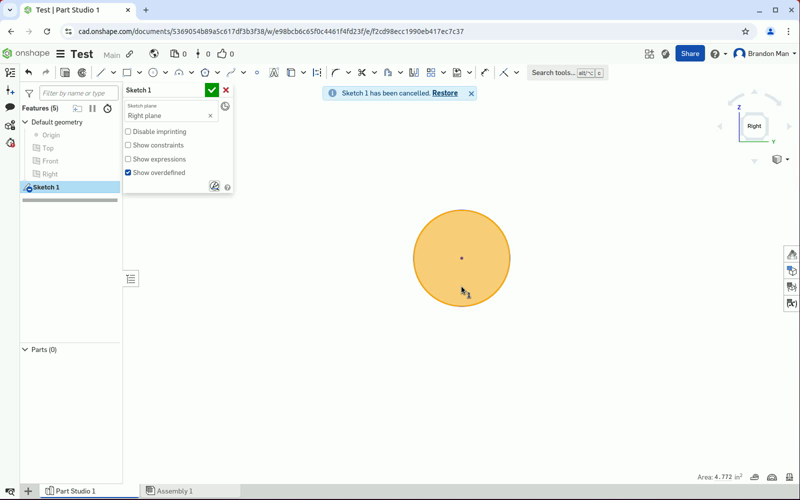
scroll(-6)
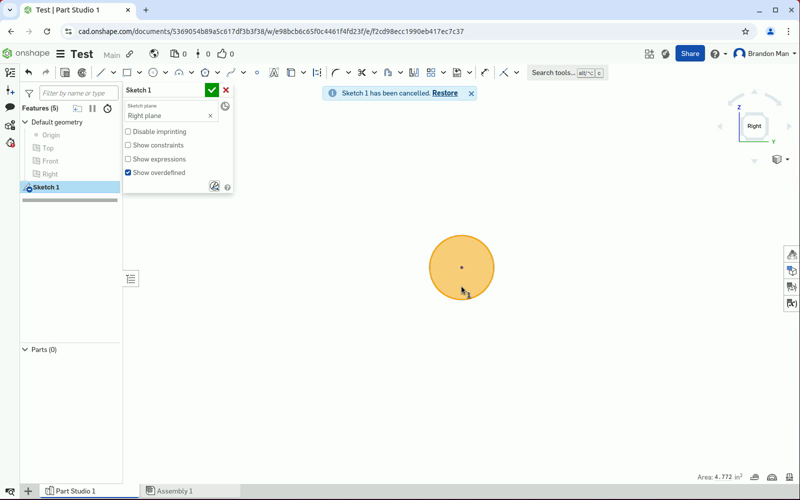
scroll(-6)
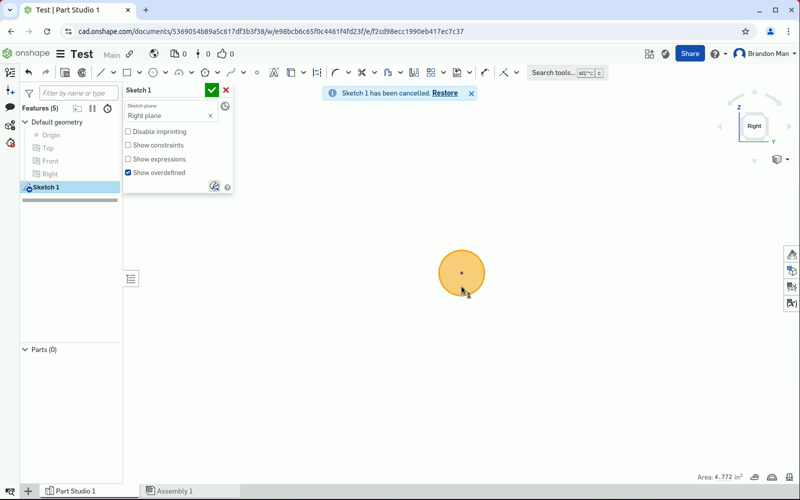
scroll(-6)
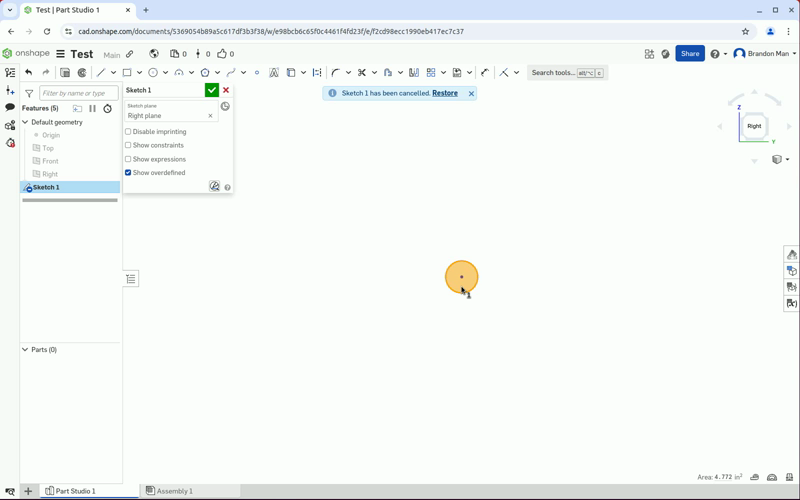
scroll(-6)
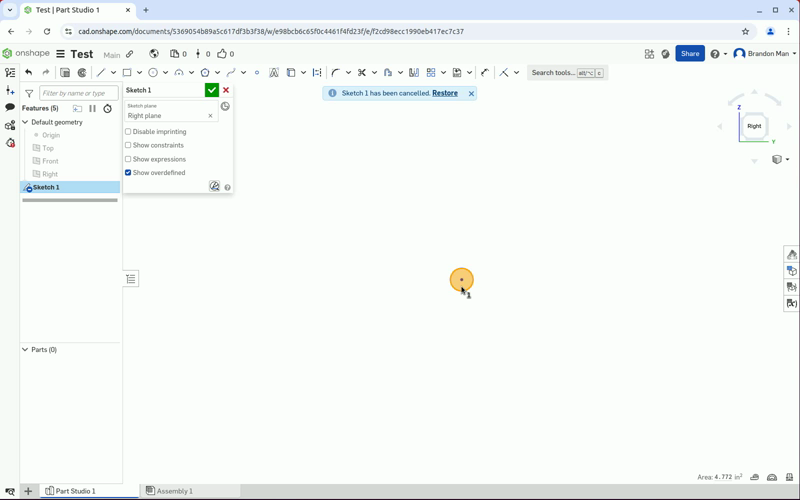
scroll(-6)
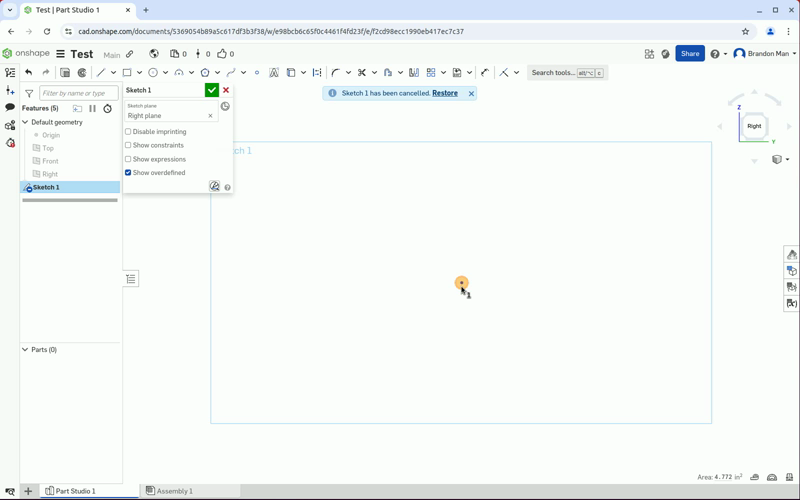
mouse_move(73, 352)
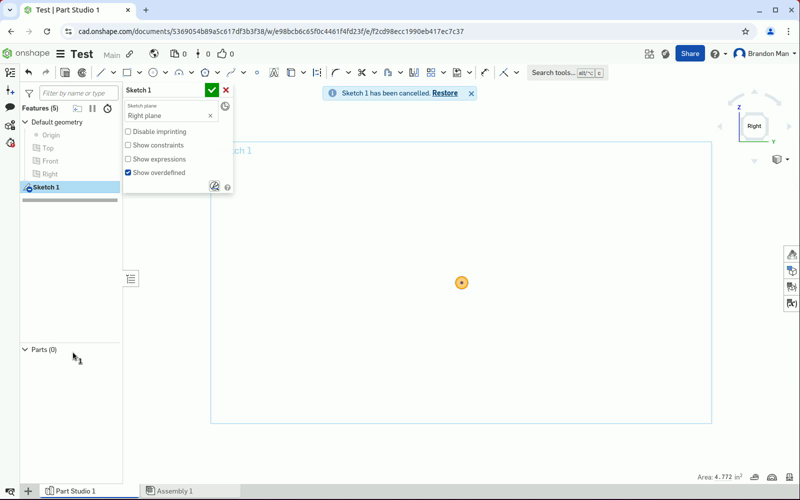
key(shift+y)
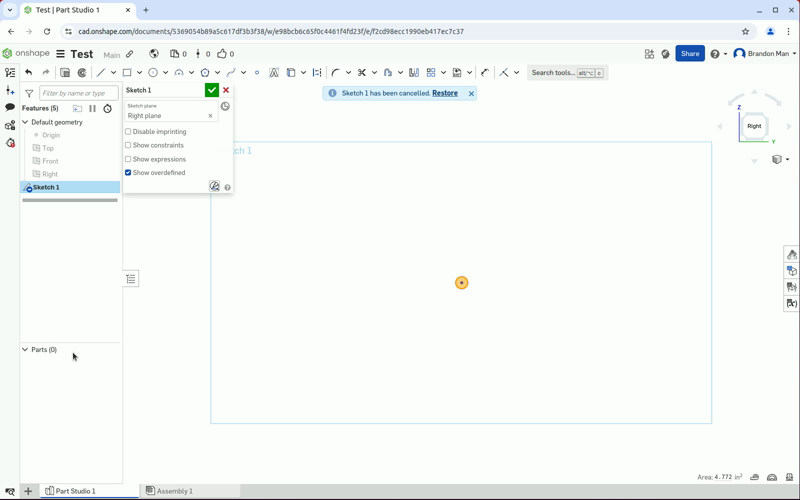
key(shift+e)
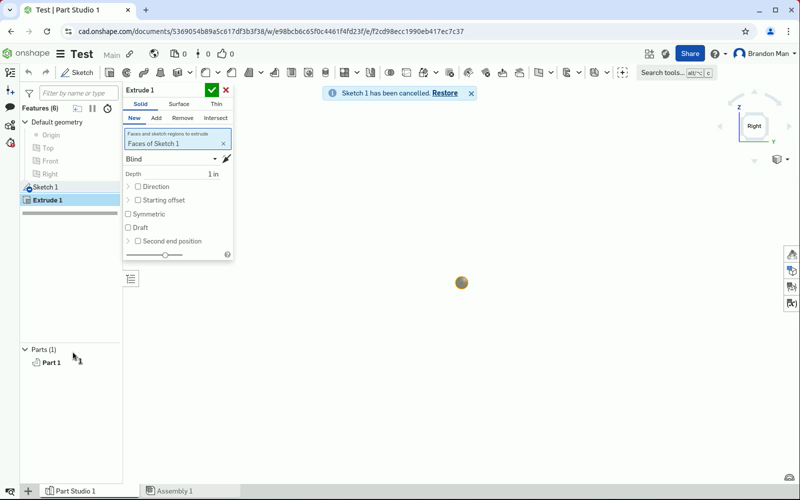
mouse_move(143, 106)
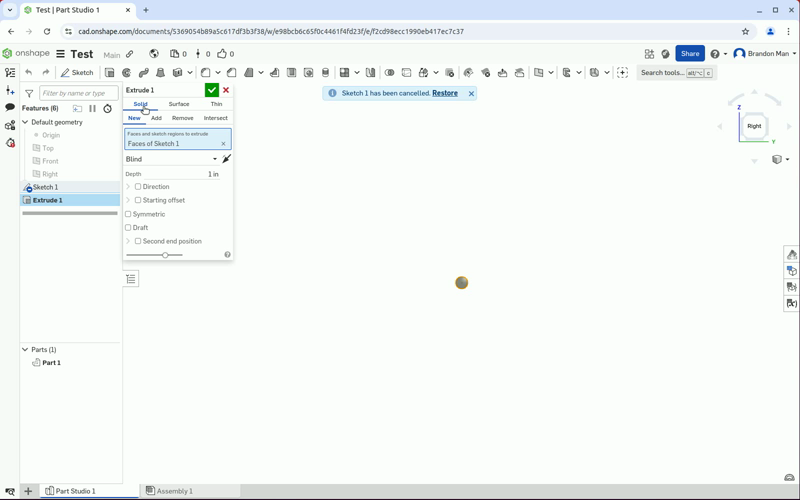
click(143, 106)
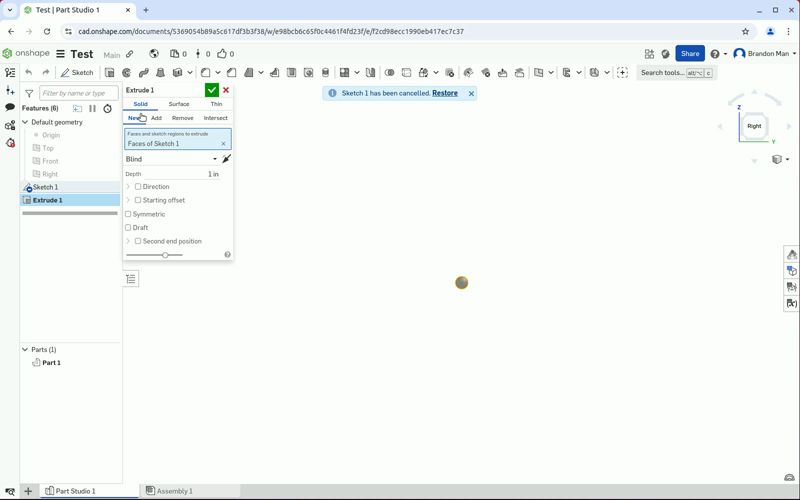
mouse_move(137, 120)
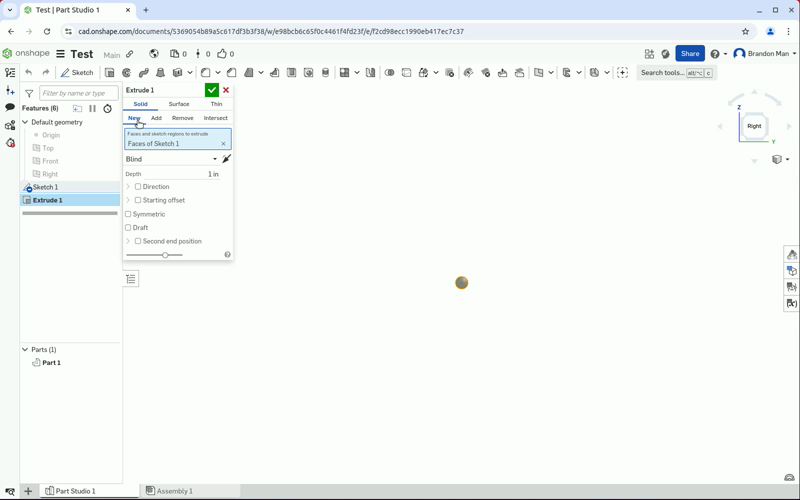
click(137, 120)
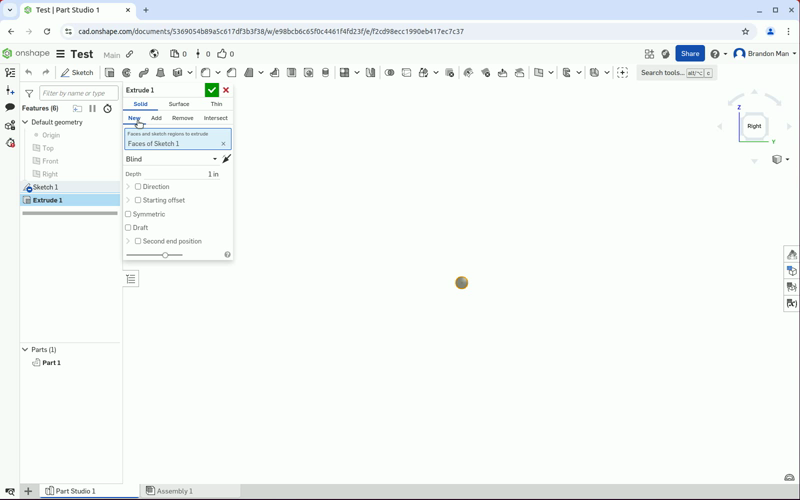
key(tab, 4)
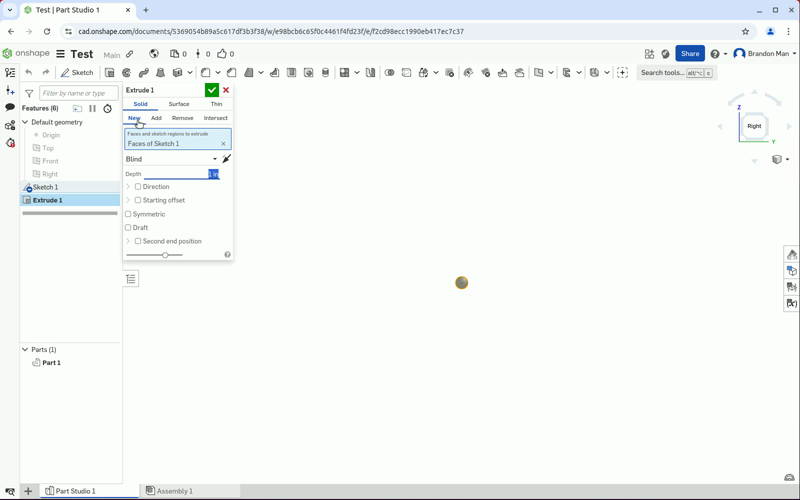
text(21.423)
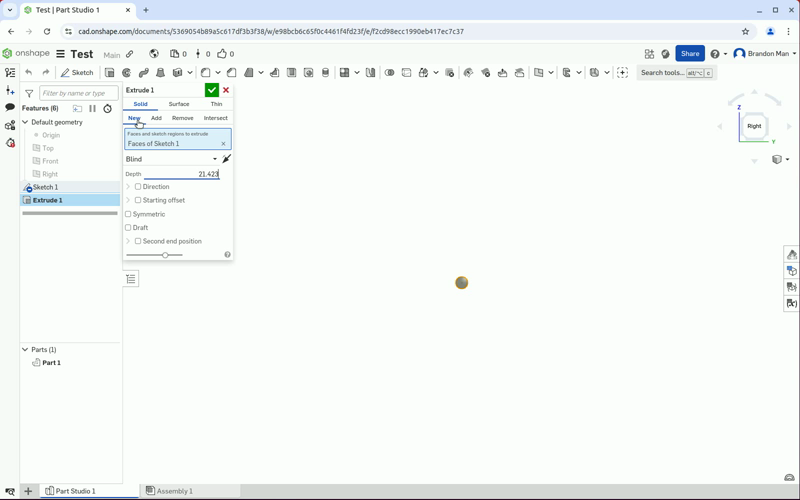
key(enter)
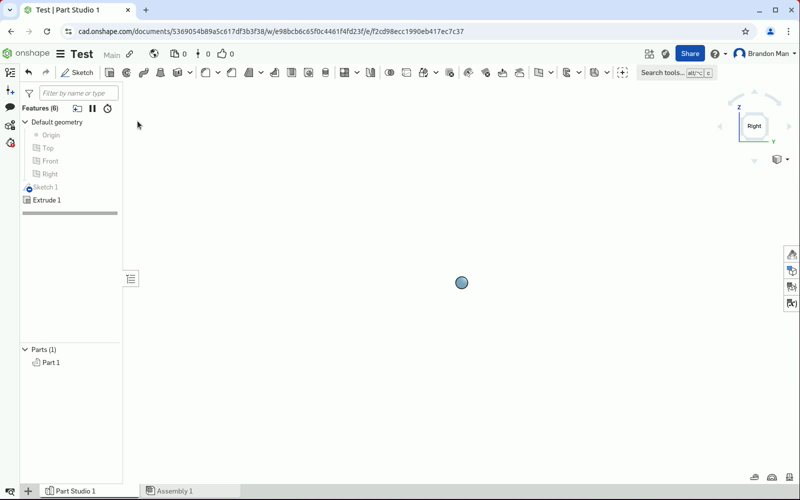
key(shift+h)
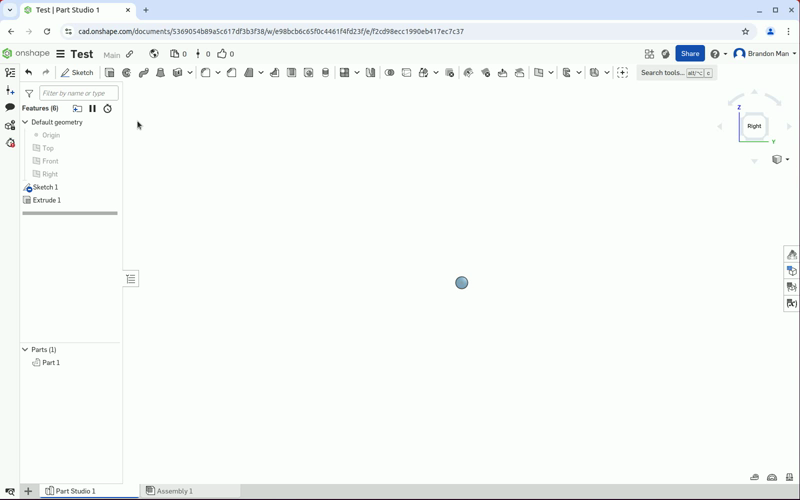
key(shift+h)
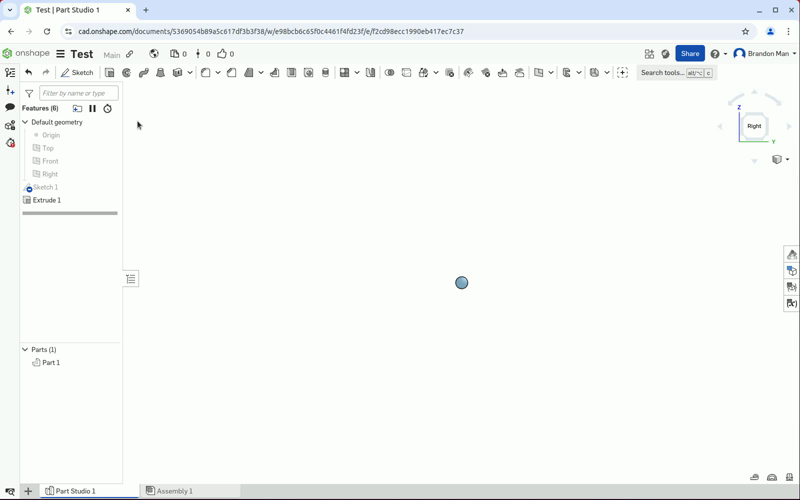
mouse_move(73, 189)
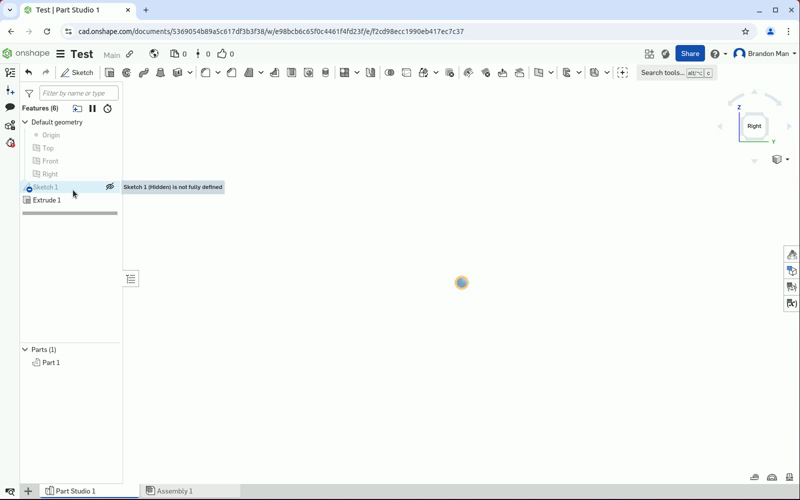
click(73, 189)
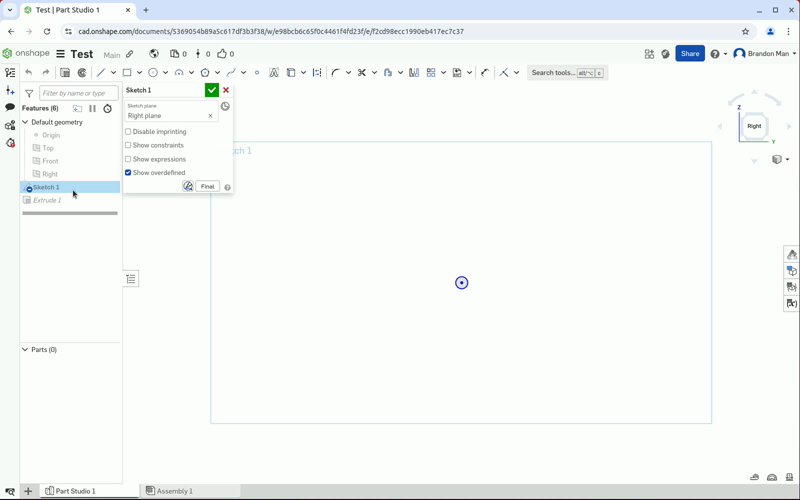
mouse_move(229, 92)
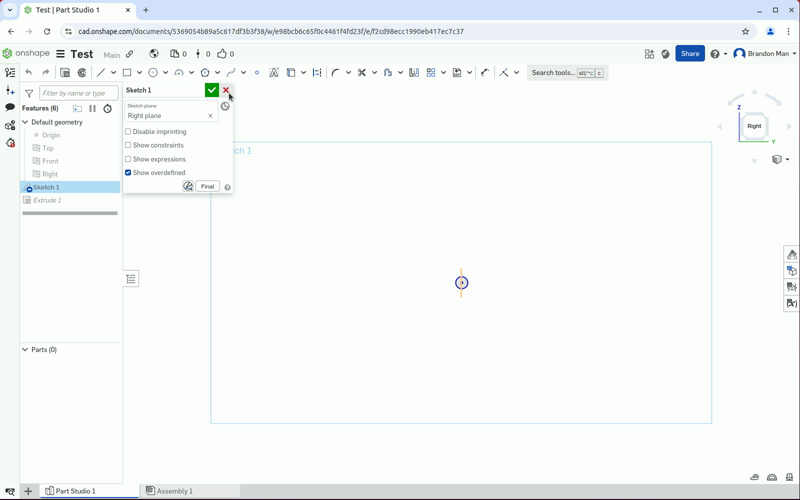
click(229, 92)
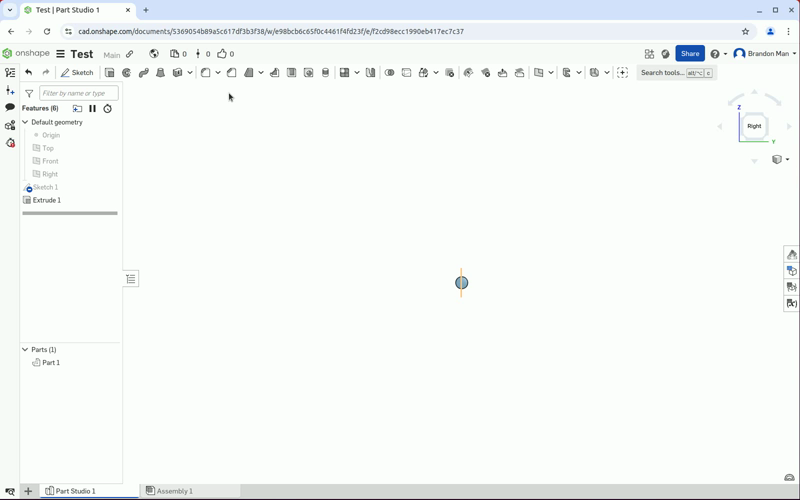
mouse_move(541, 75)
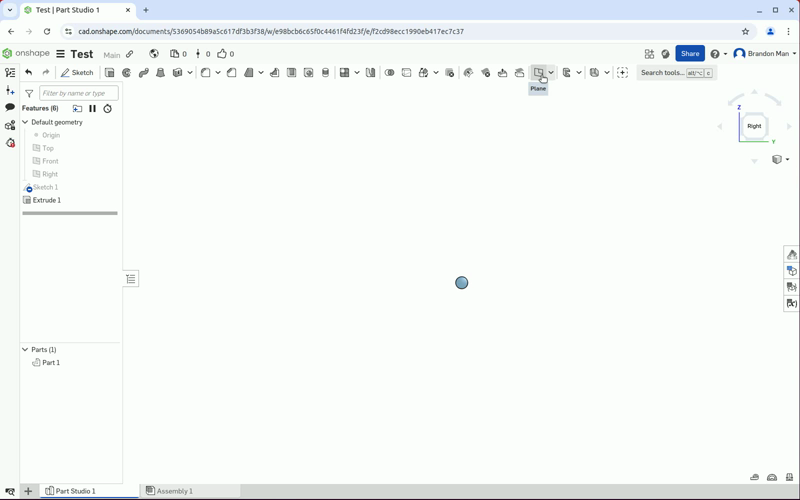
click(541, 75)
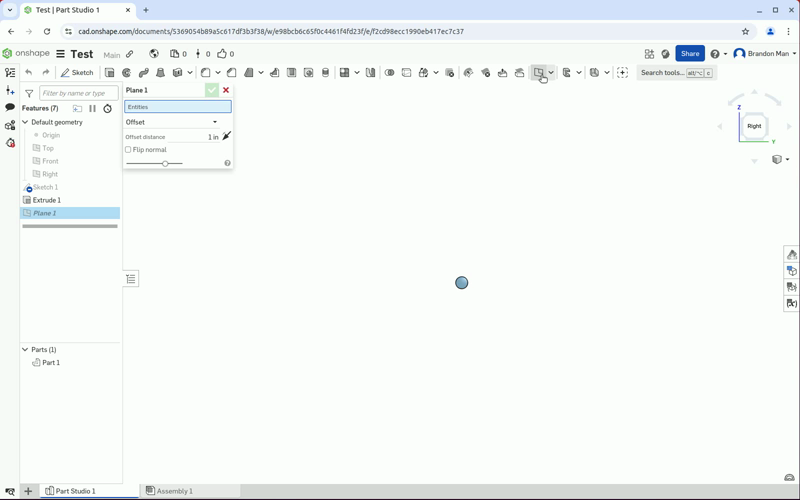
mouse_move(73, 176)
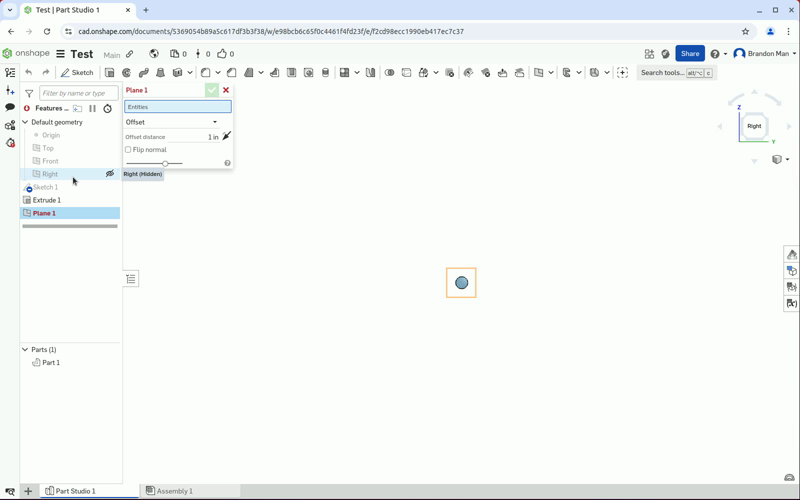
click(73, 176)
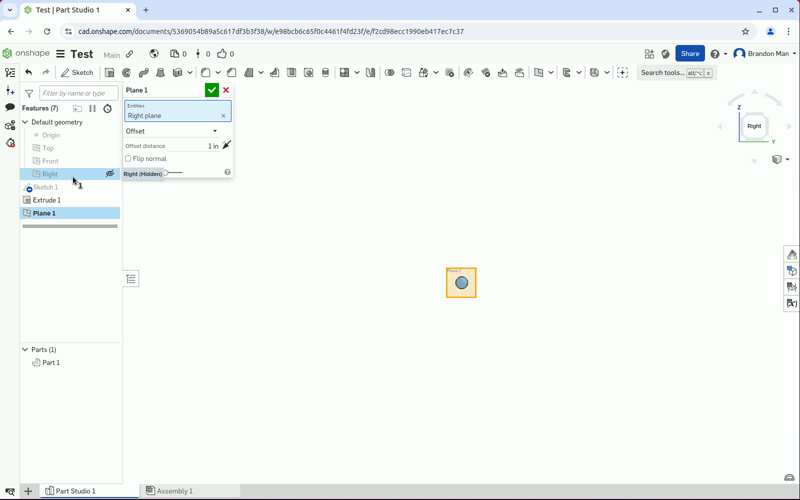
key(tab, 2)
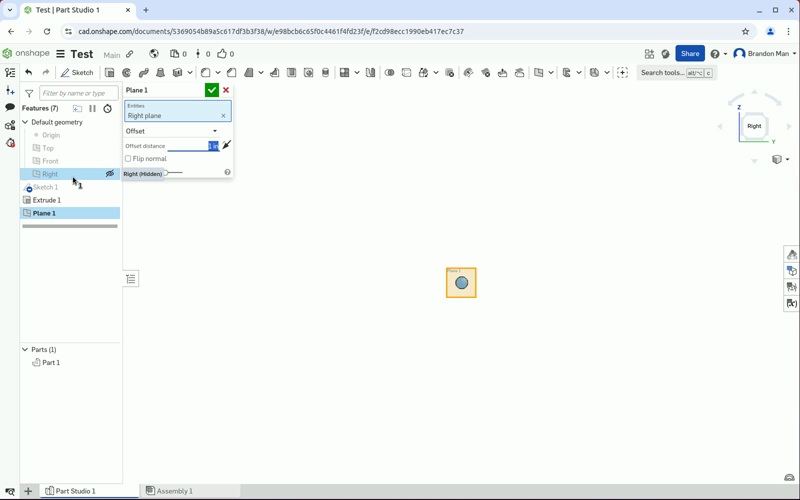
text(21.414)
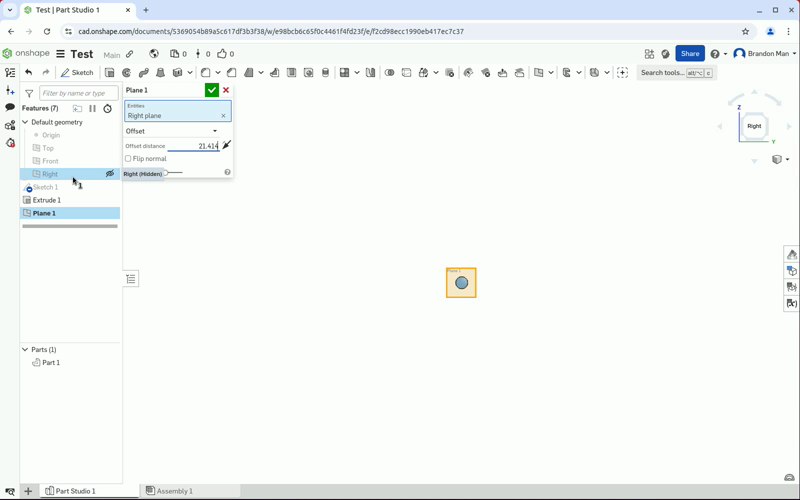
key(enter, 2)
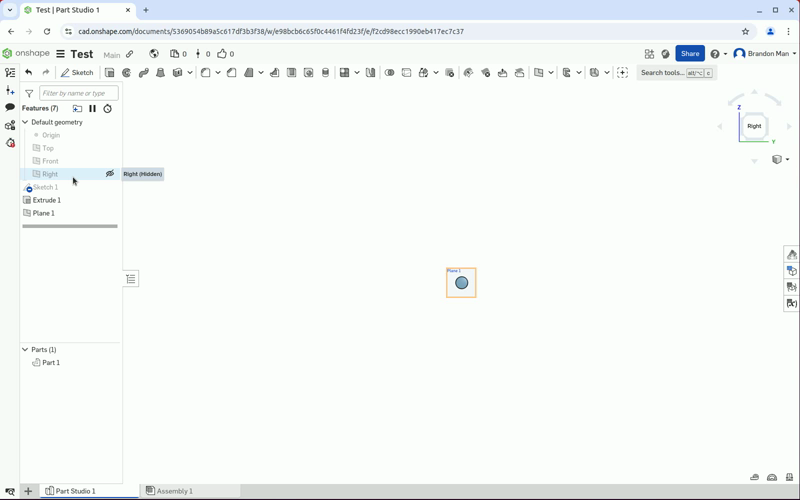
key(shift+s)
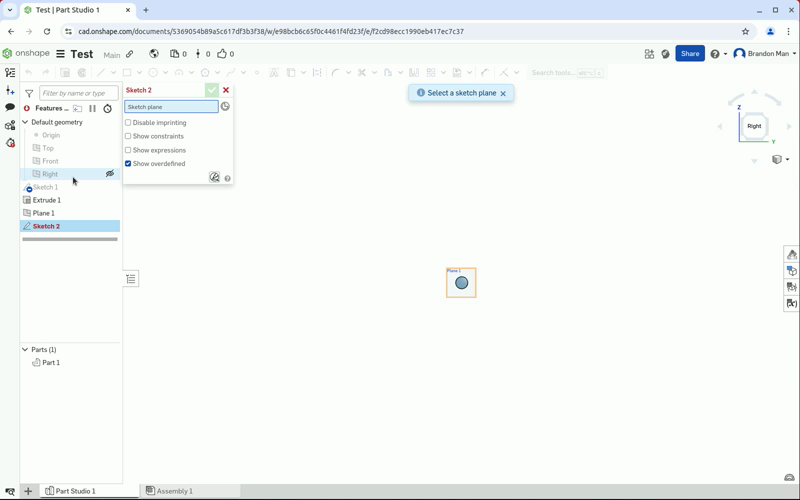
mouse_move(73, 215)
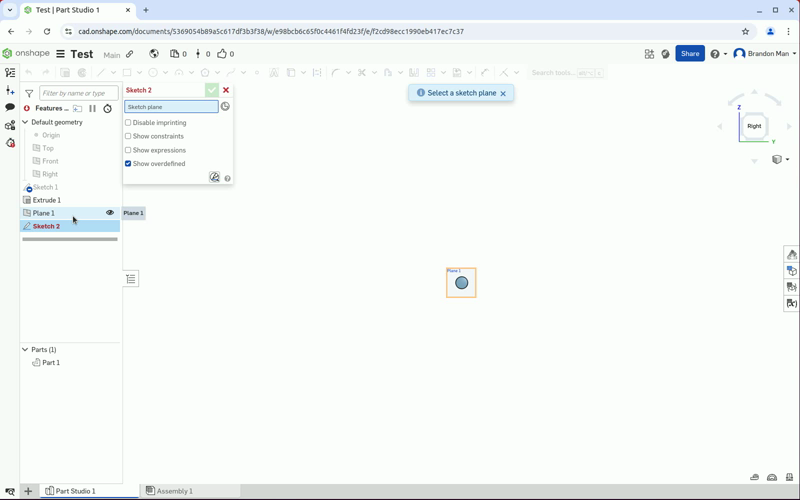
click(73, 215)
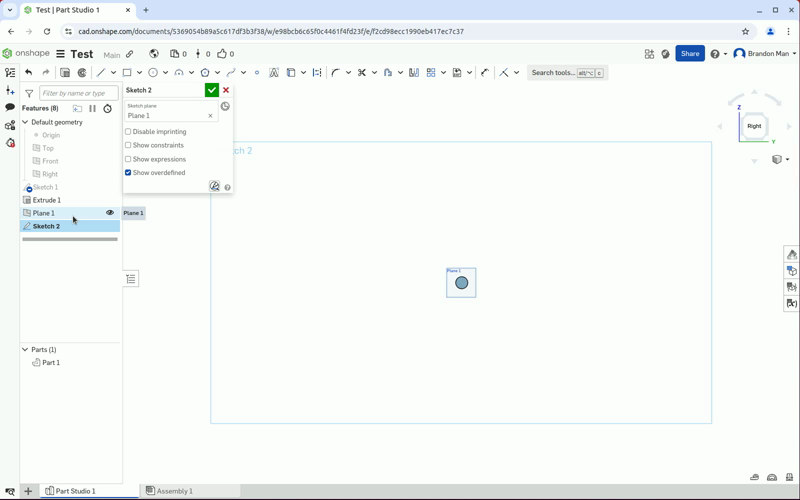
mouse_move(73, 352)
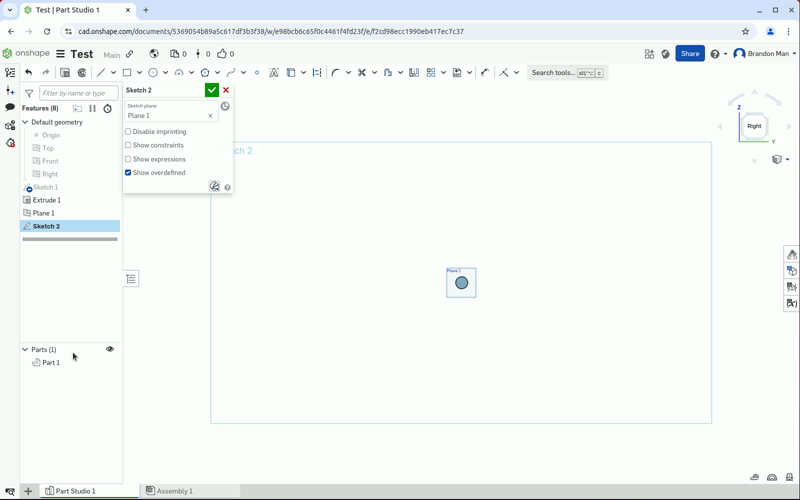
key(y)
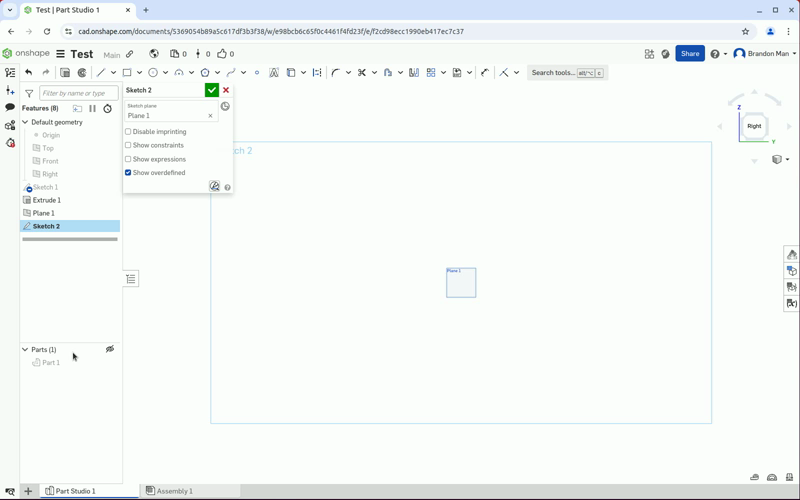
key(c)
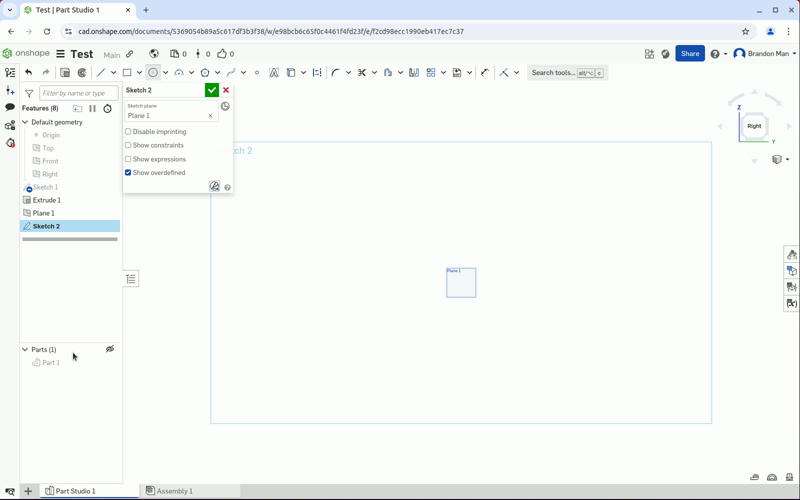
key_down(shift)
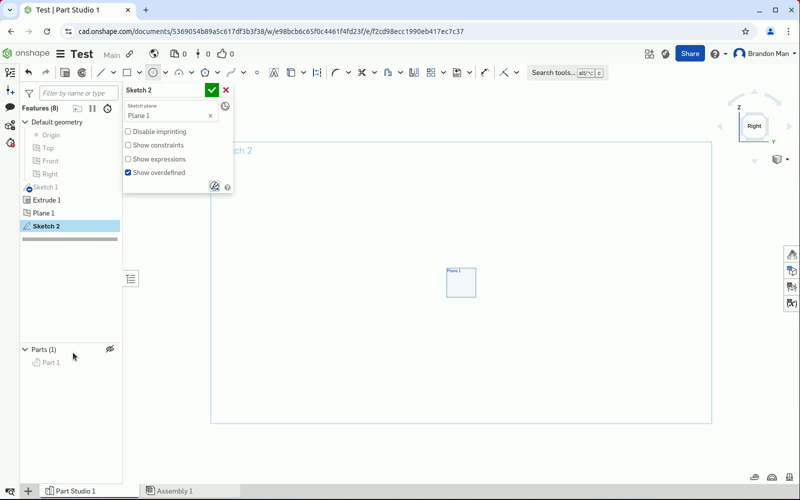
mouse_move(461, 282)
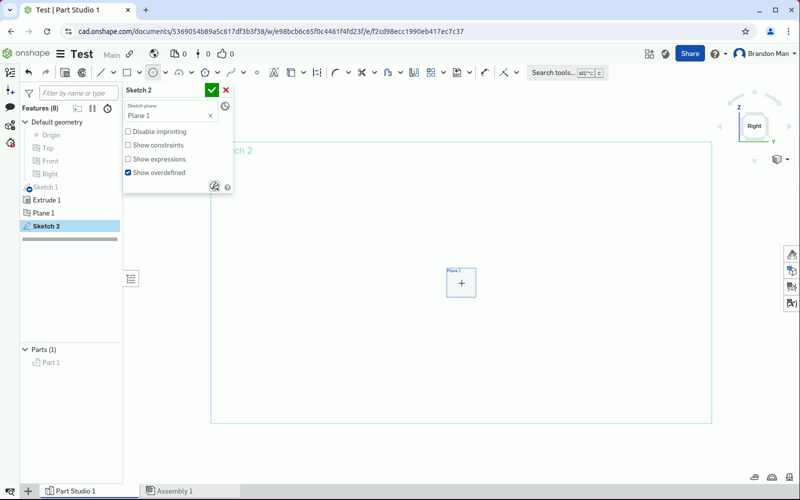
click(461, 282)
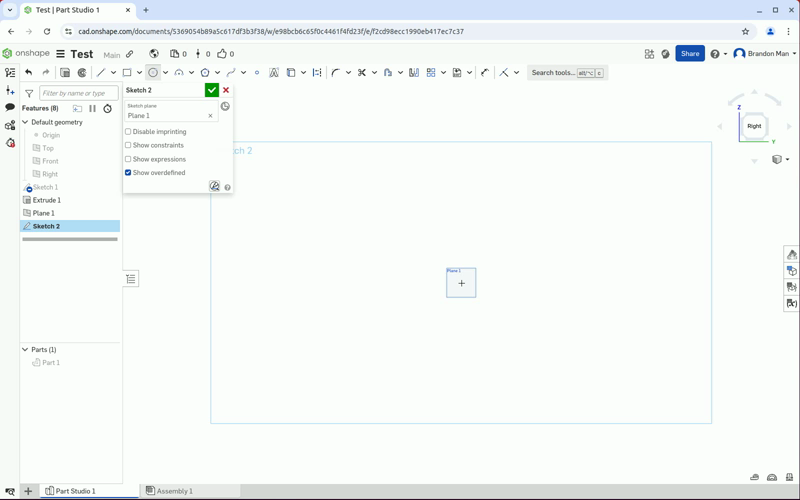
key_up(shift)
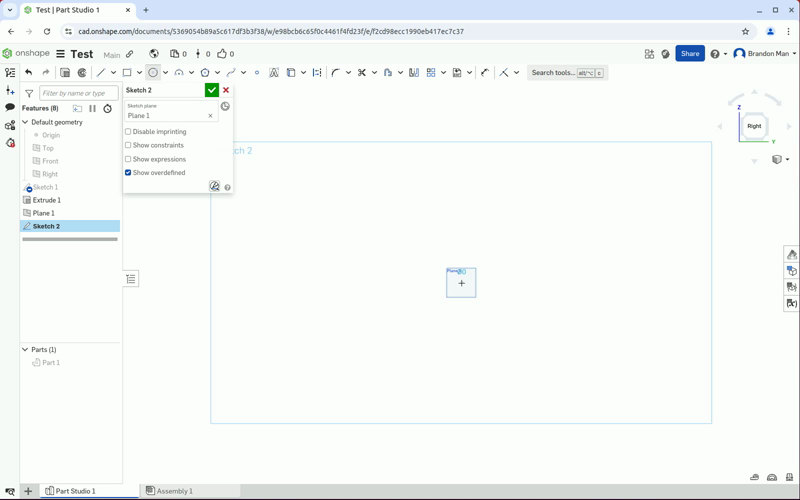
mouse_move(464, 282)
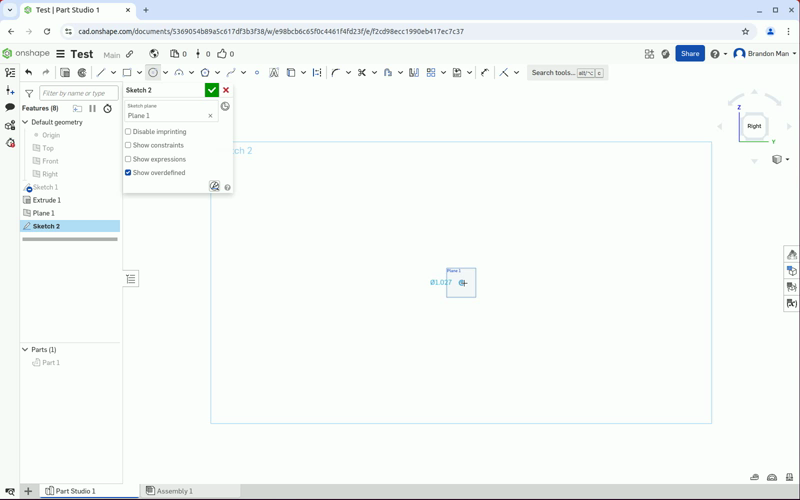
scroll(6)
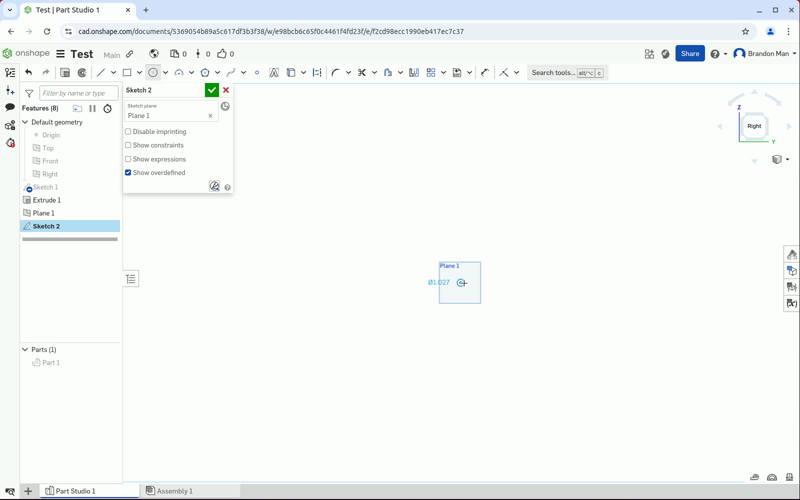
scroll(6)
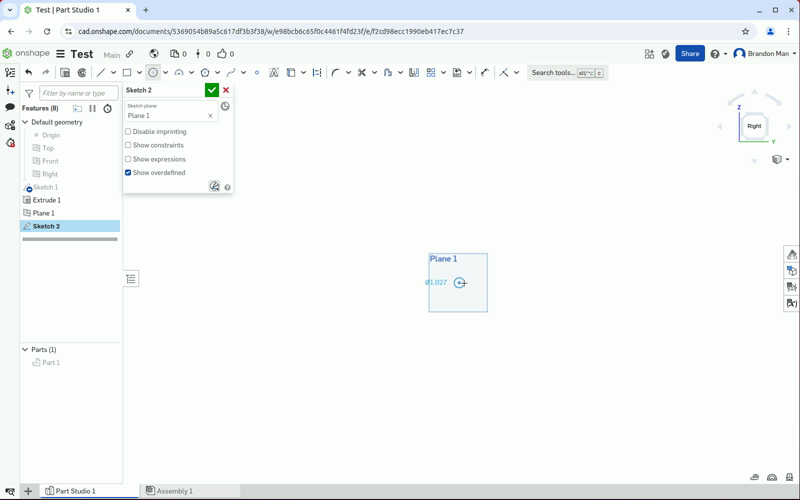
scroll(6)
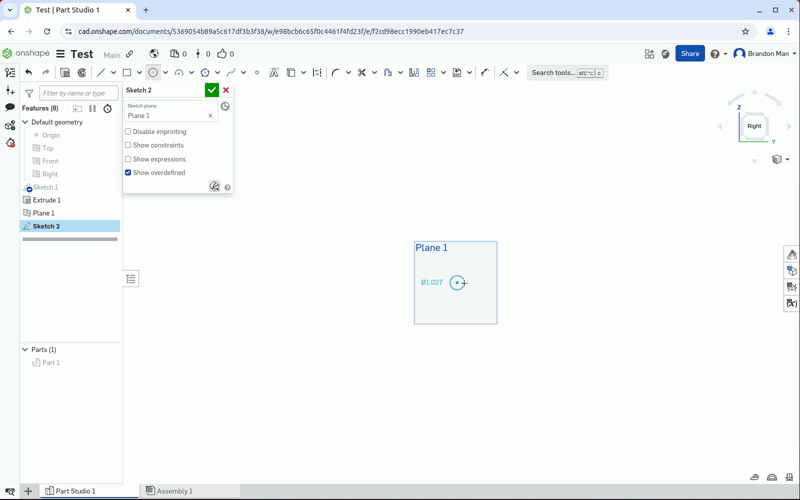
scroll(6)
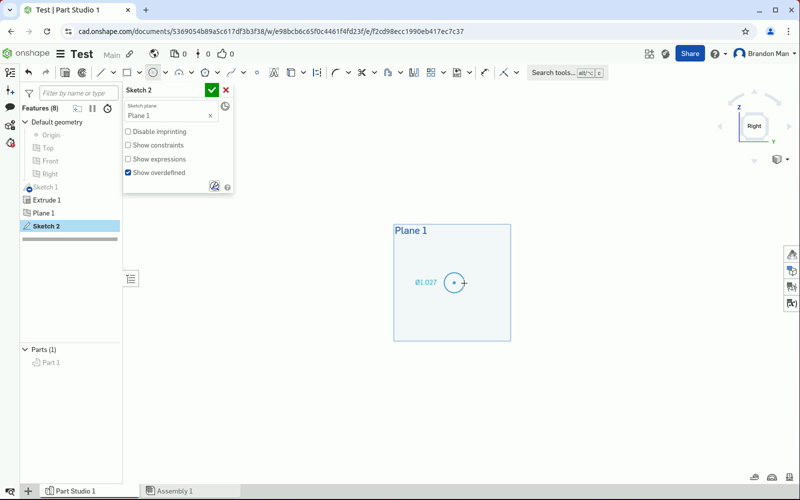
scroll(6)
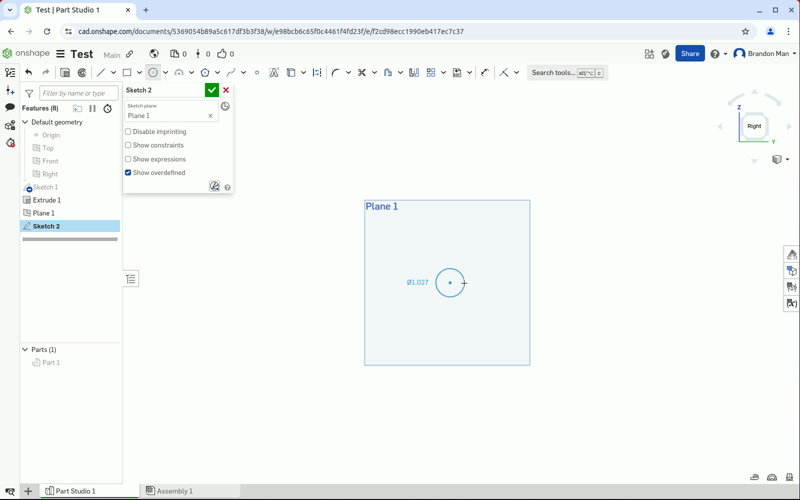
scroll(6)
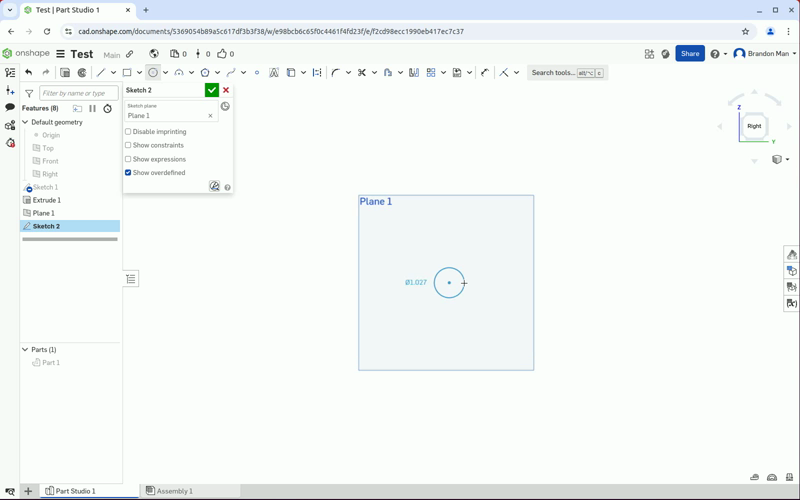
scroll(6)
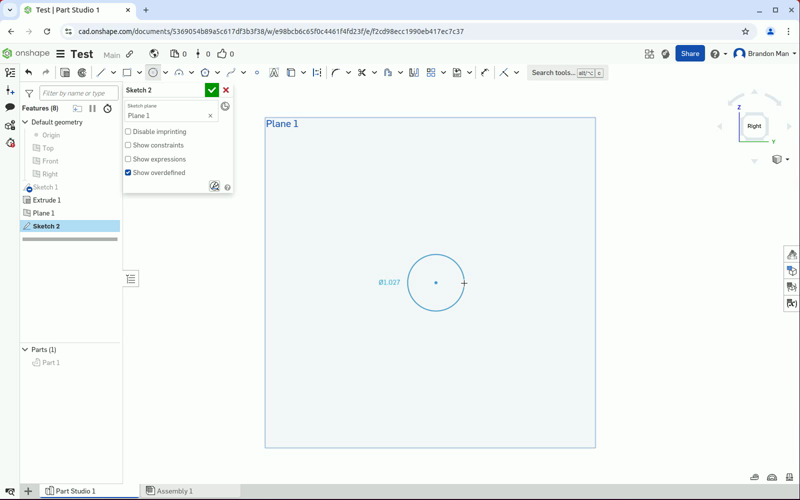
click(464, 282)
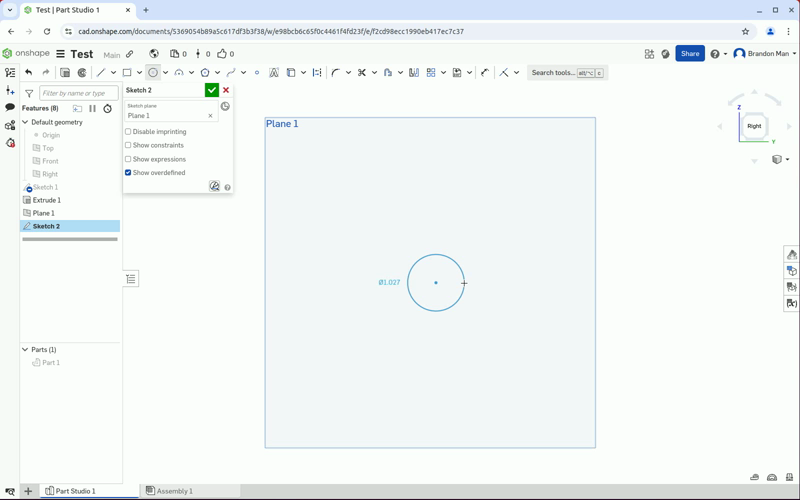
scroll(-6)
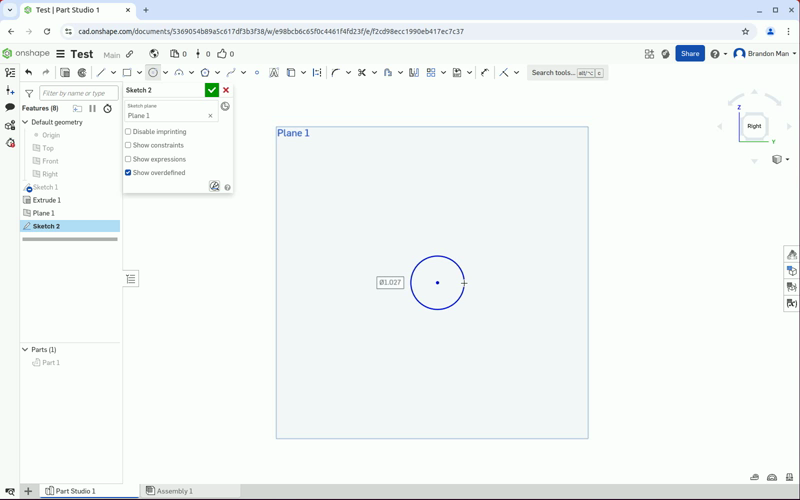
scroll(-6)
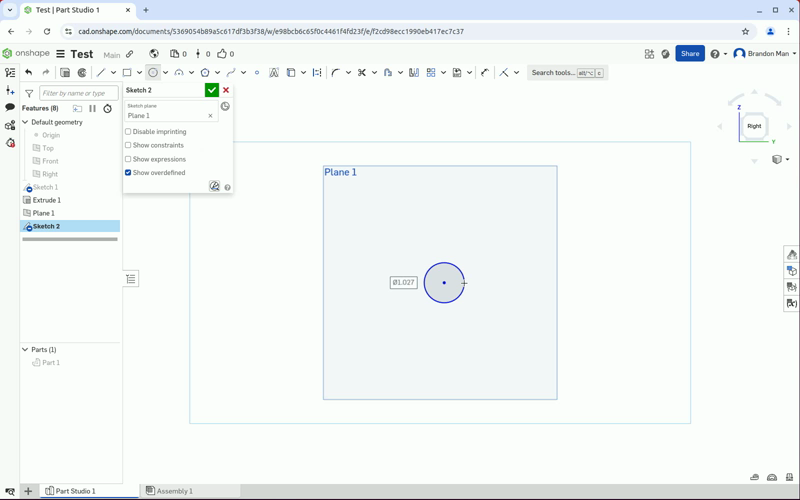
scroll(-6)
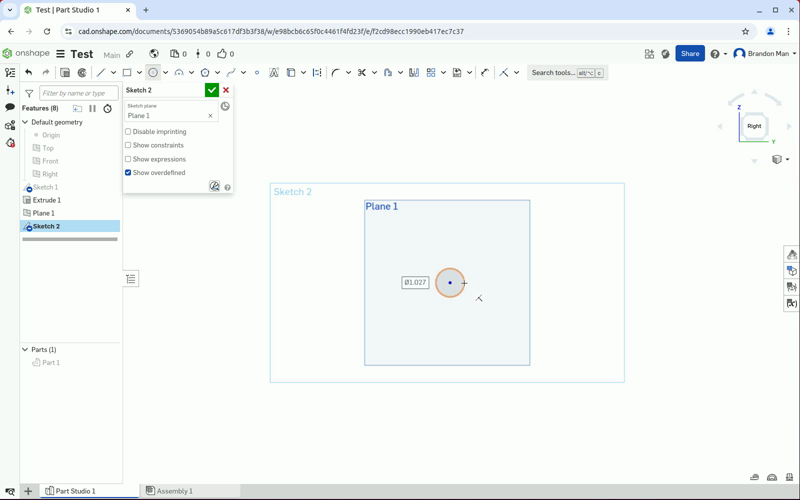
scroll(-6)
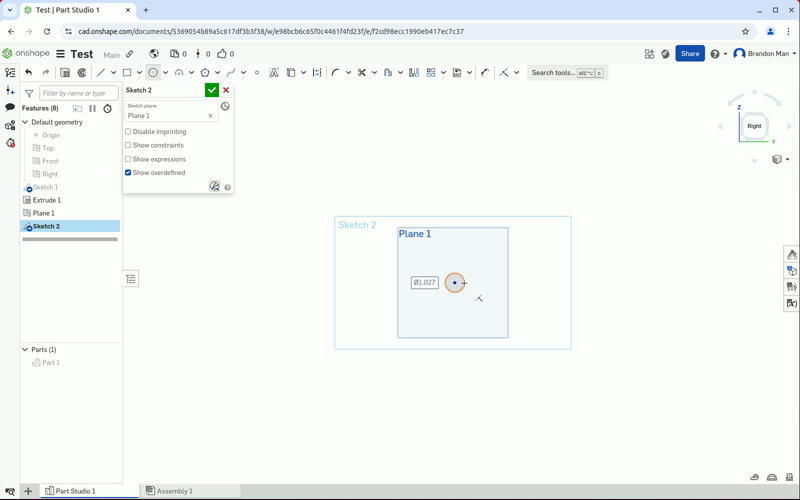
scroll(-6)
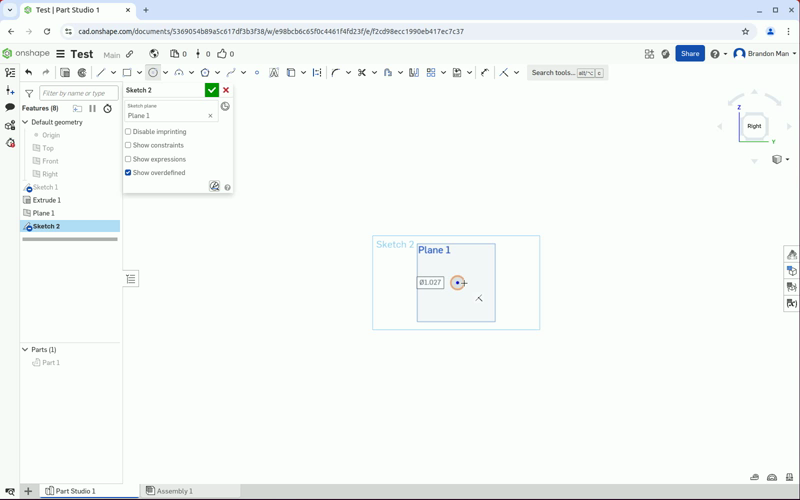
scroll(-6)
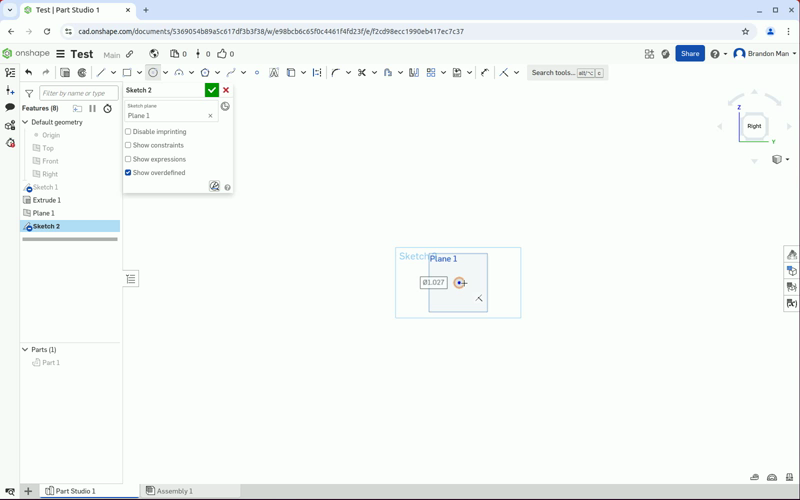
scroll(-6)
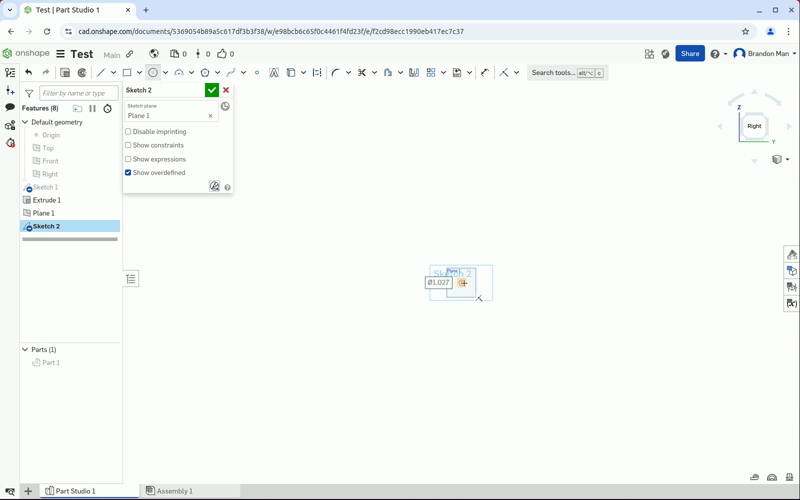
key(esc)
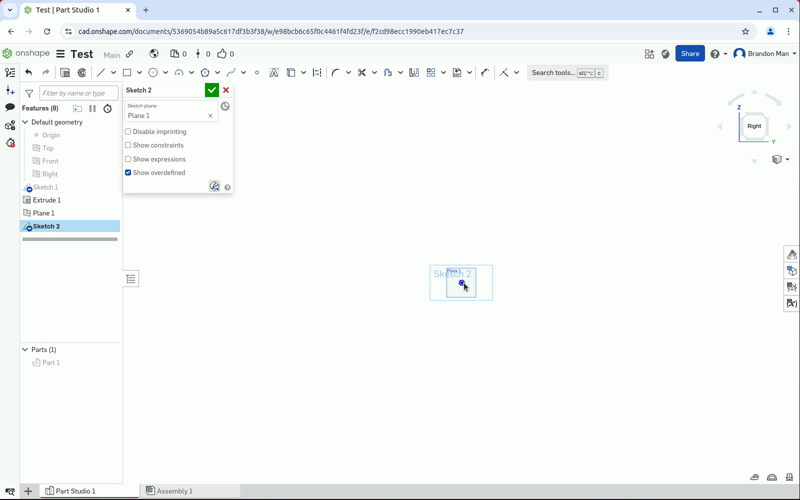
mouse_move(461, 284)
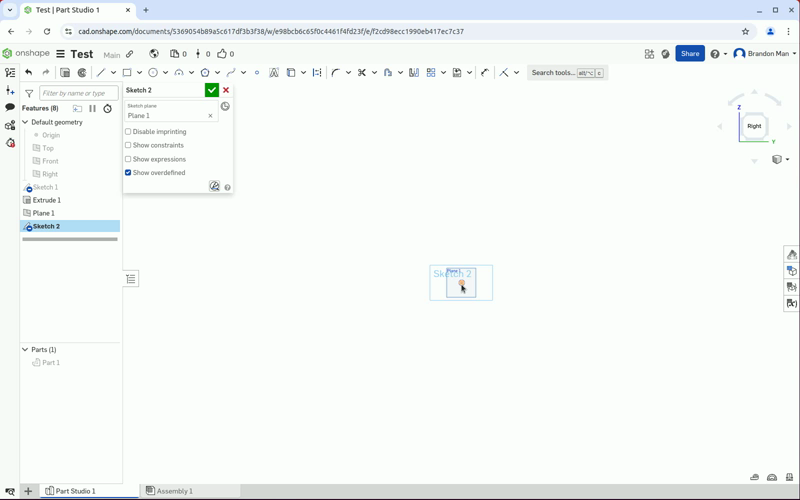
scroll(6)
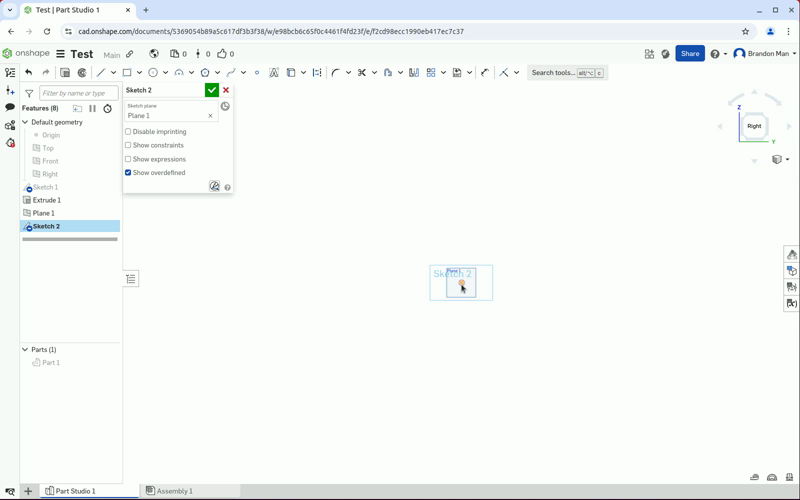
scroll(6)
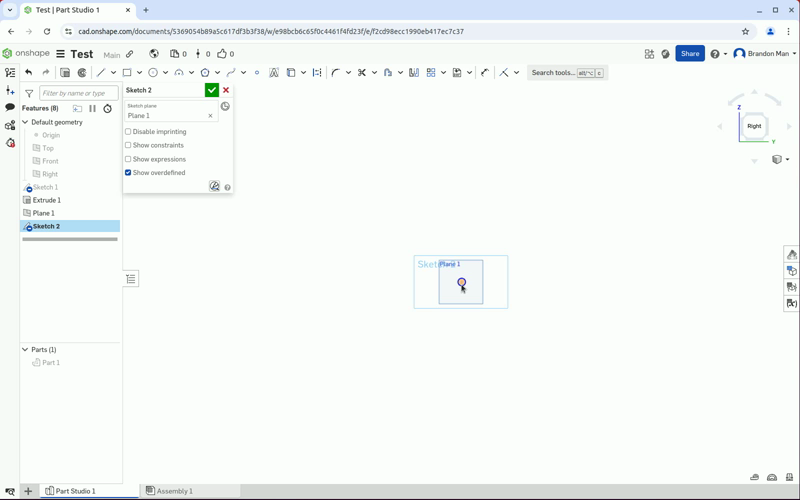
scroll(6)
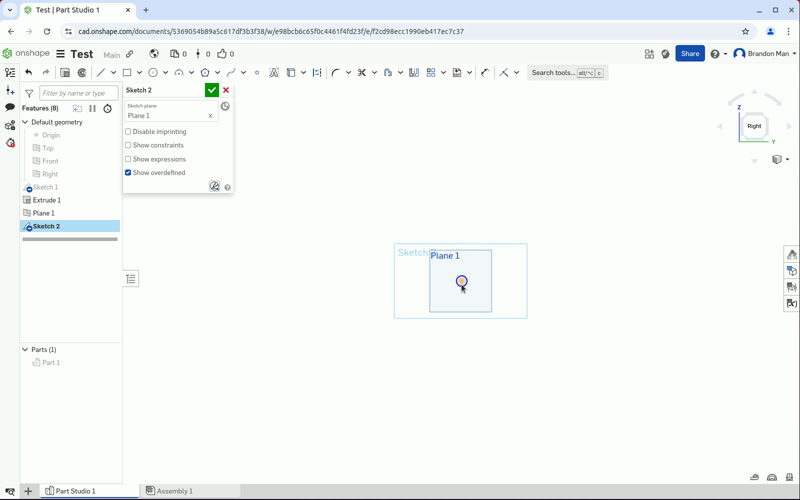
scroll(6)
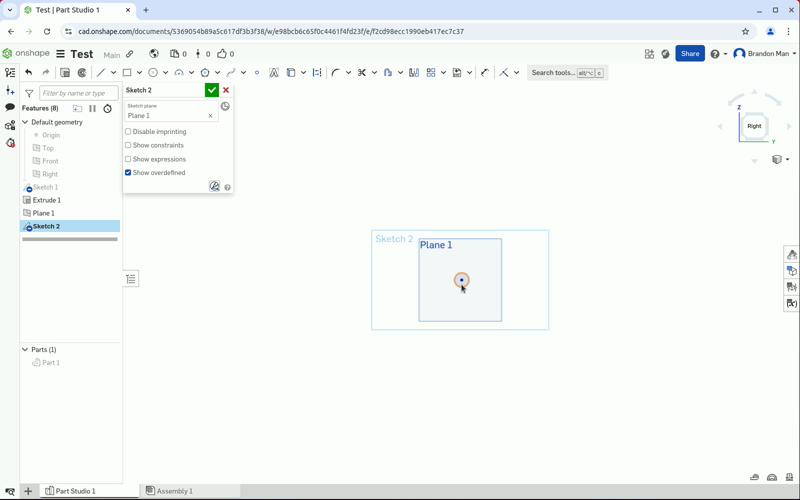
scroll(6)
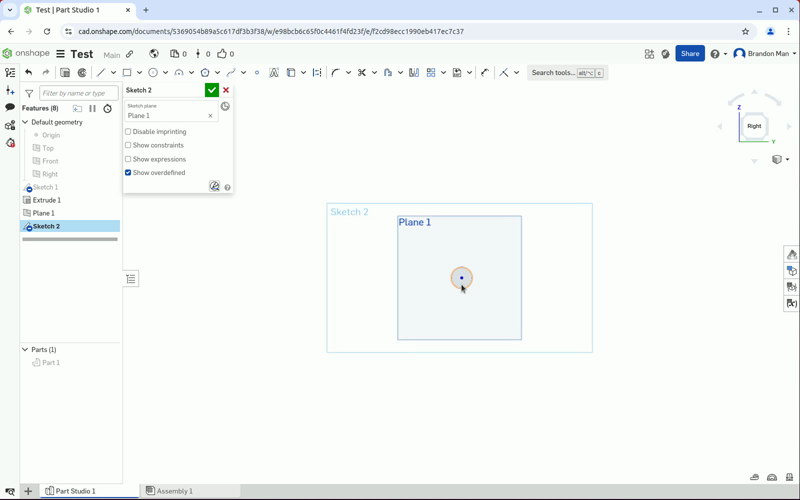
scroll(6)
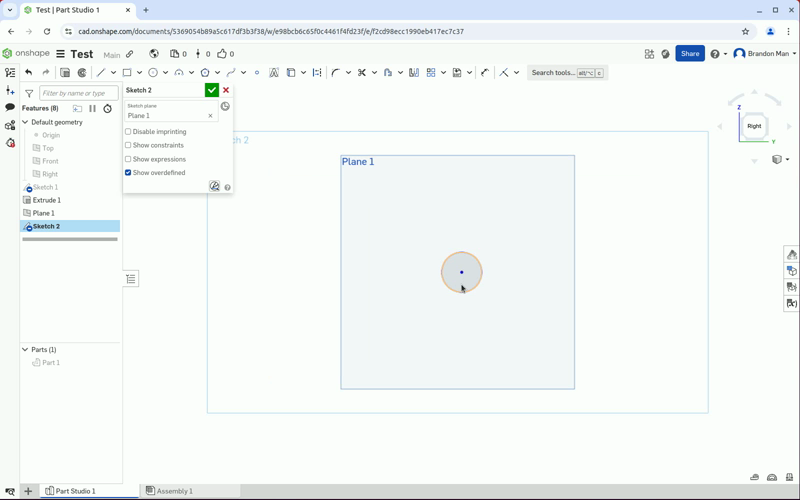
scroll(6)
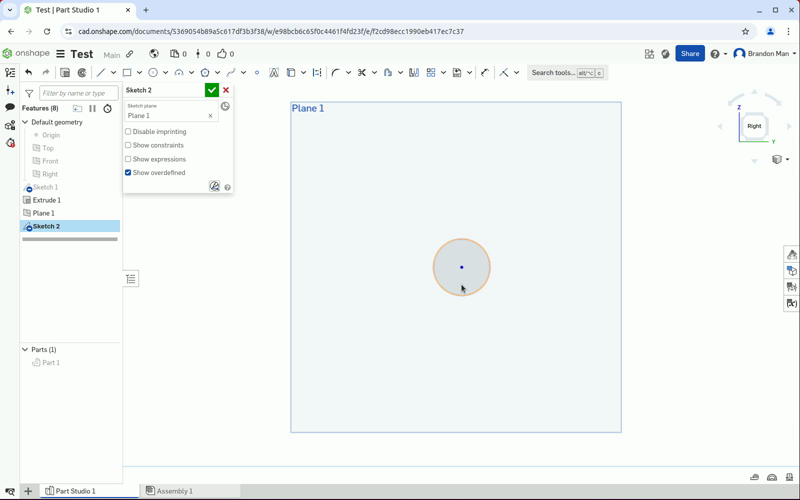
click(461, 284)
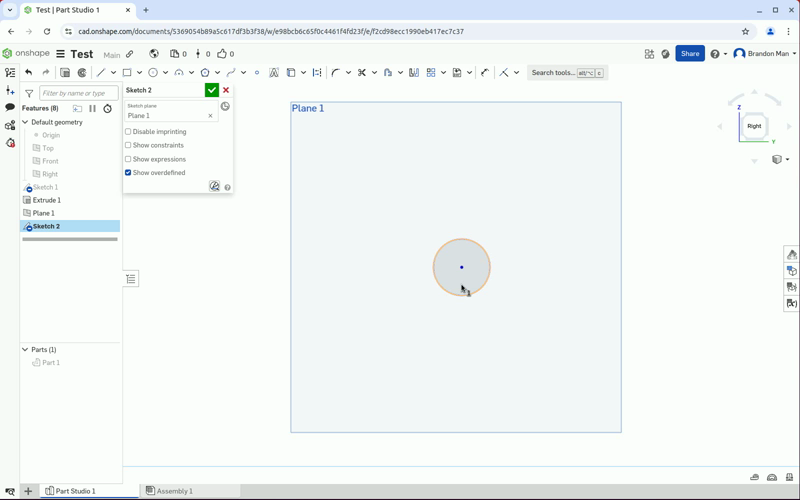
scroll(-6)
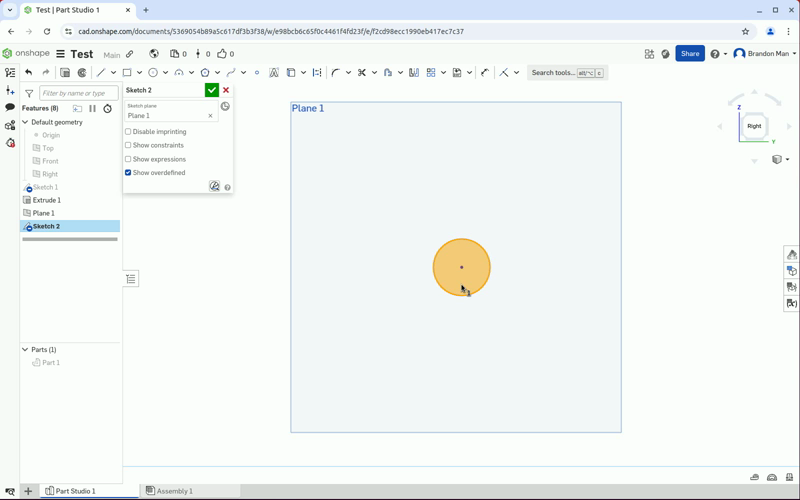
scroll(-6)
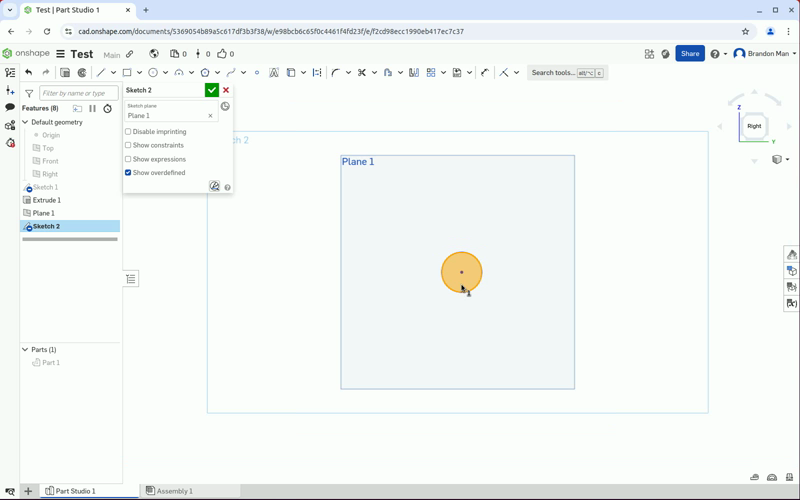
scroll(-6)
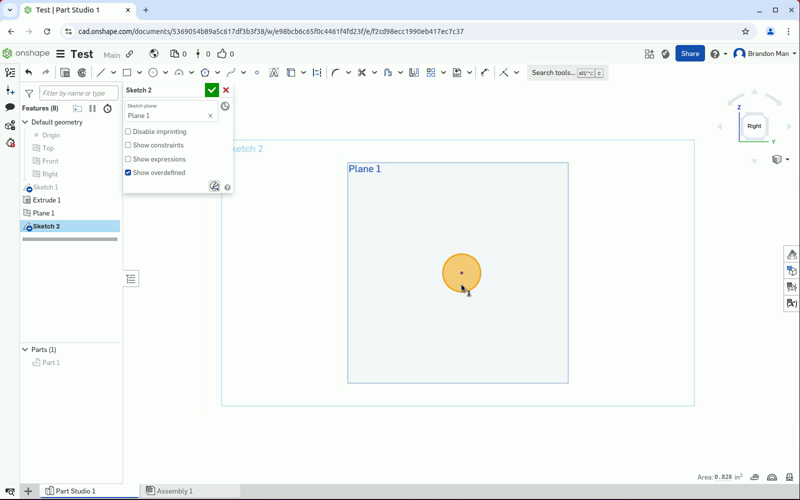
scroll(-6)
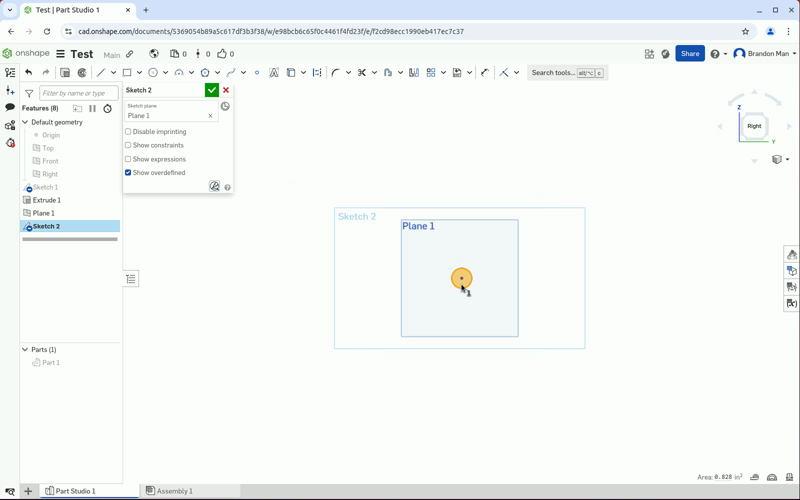
scroll(-6)
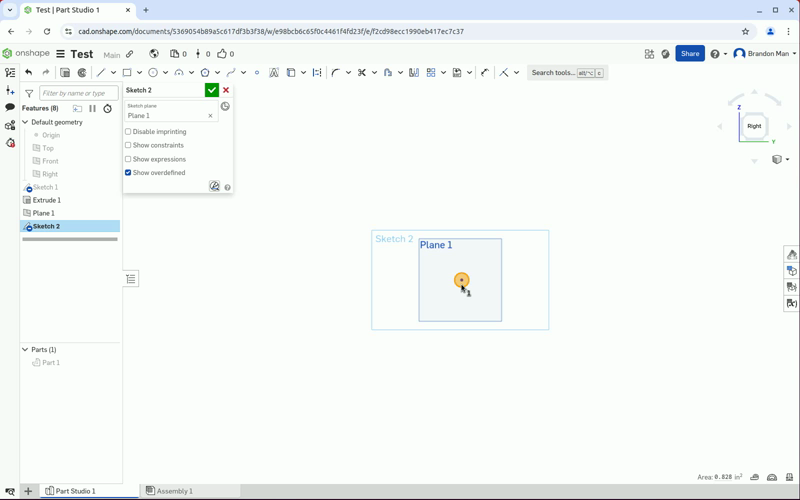
scroll(-6)
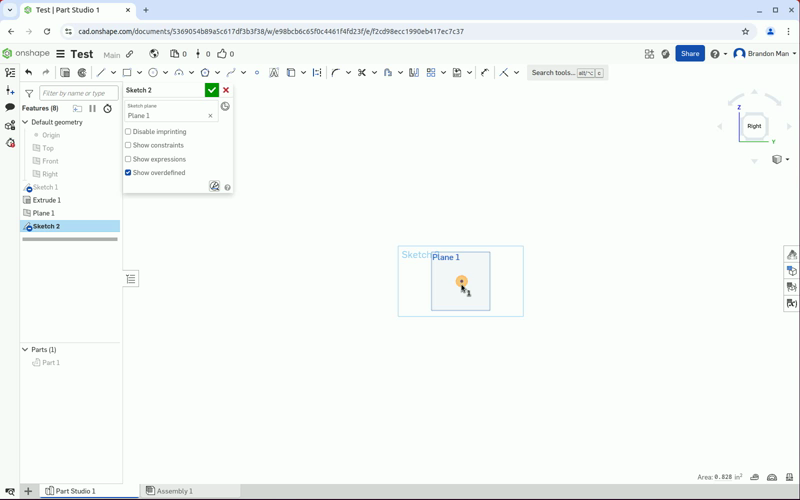
scroll(-6)
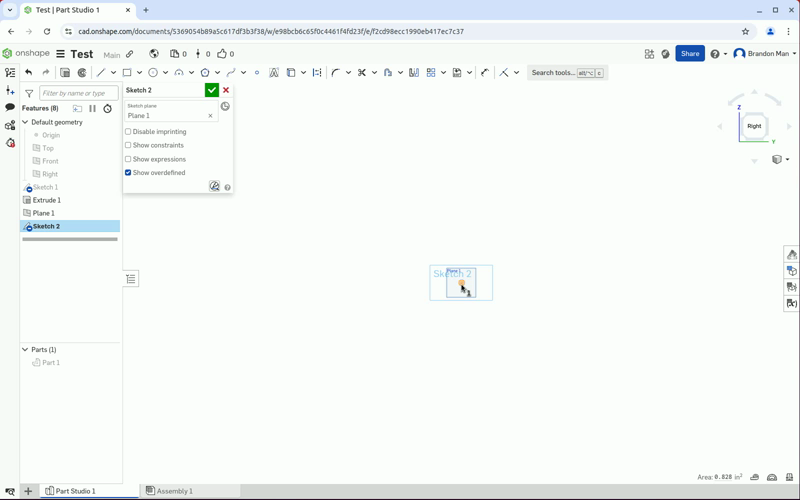
mouse_move(73, 352)
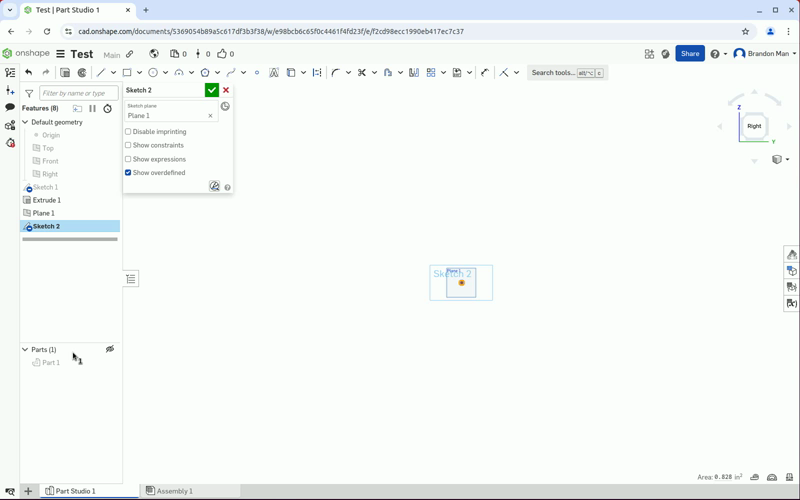
key(shift+y)
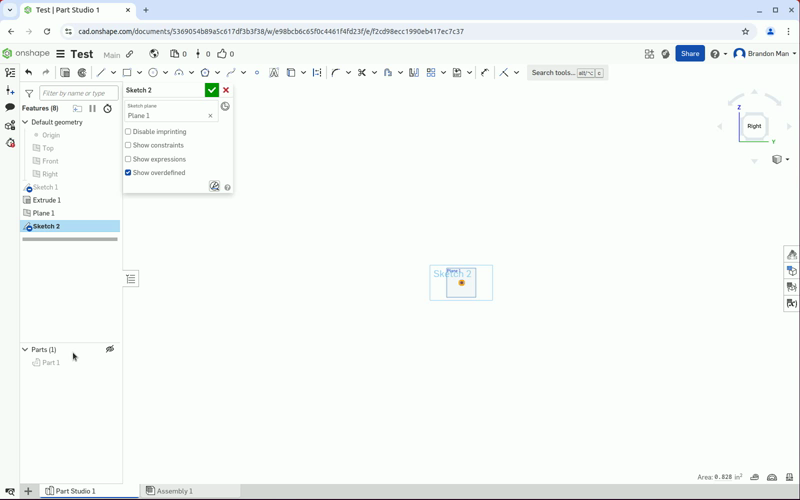
key(shift+e)
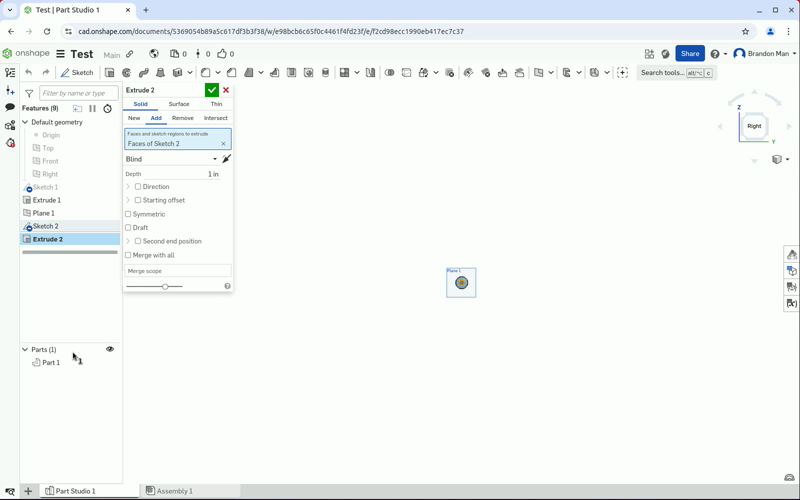
mouse_move(143, 106)
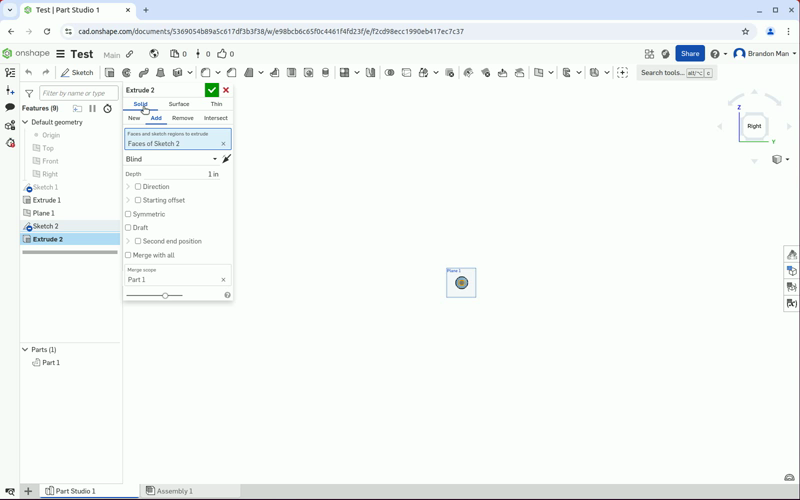
click(143, 106)
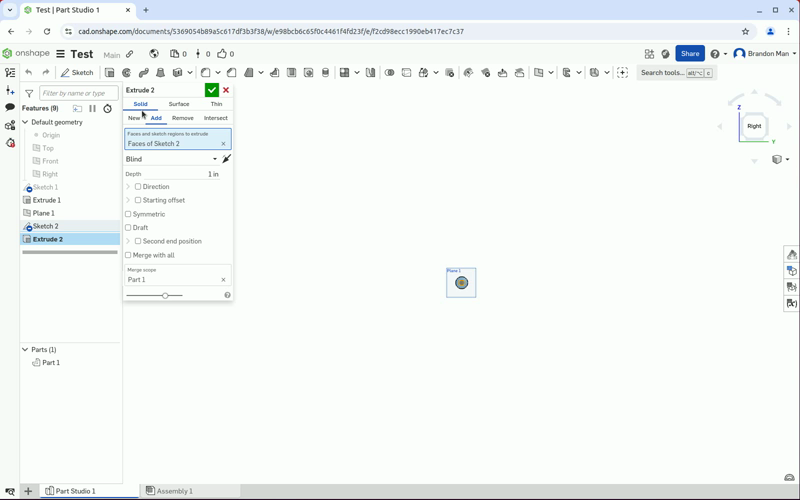
mouse_move(137, 120)
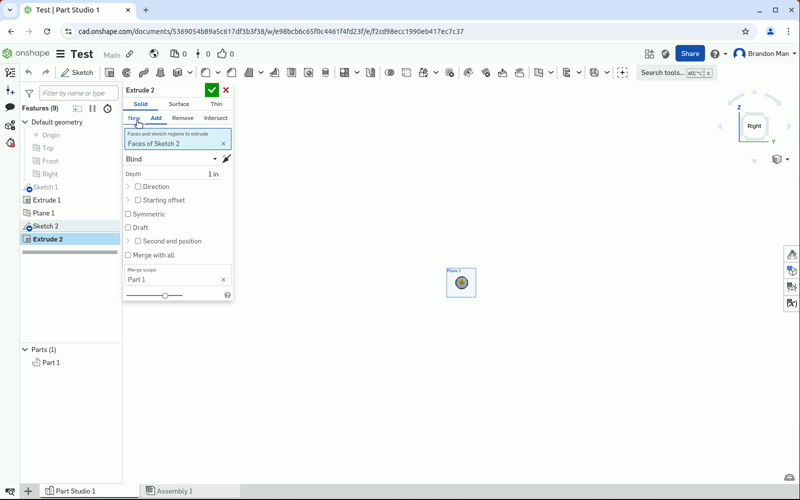
click(137, 120)
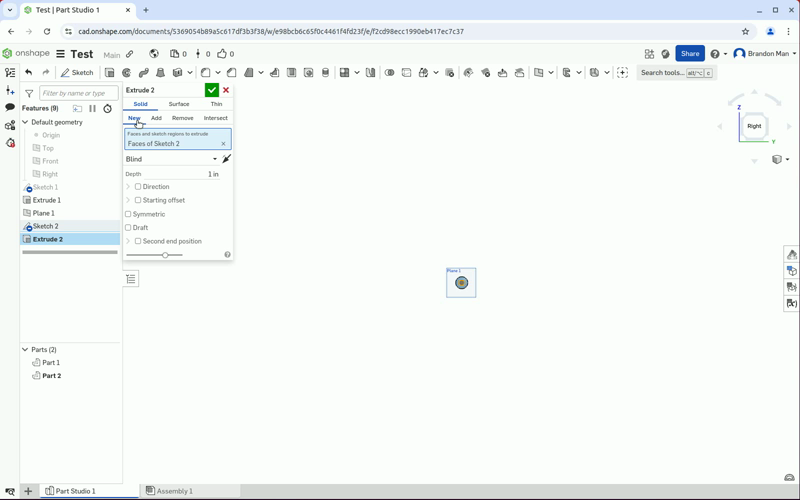
key(tab, 4)
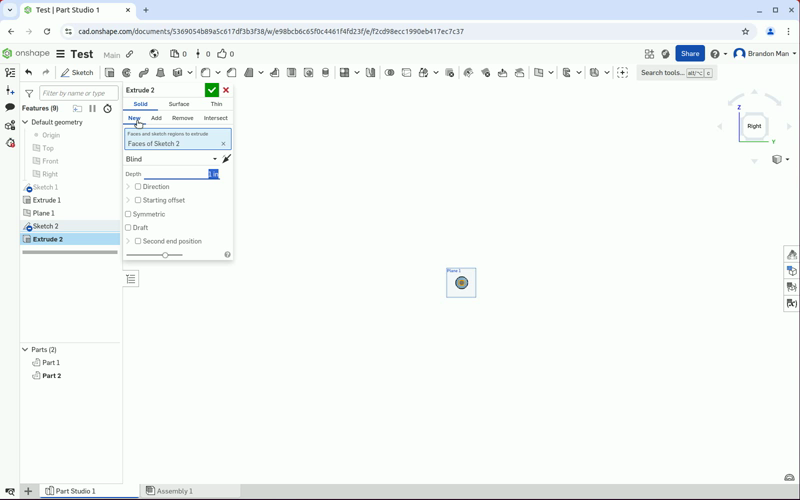
text(1.685)
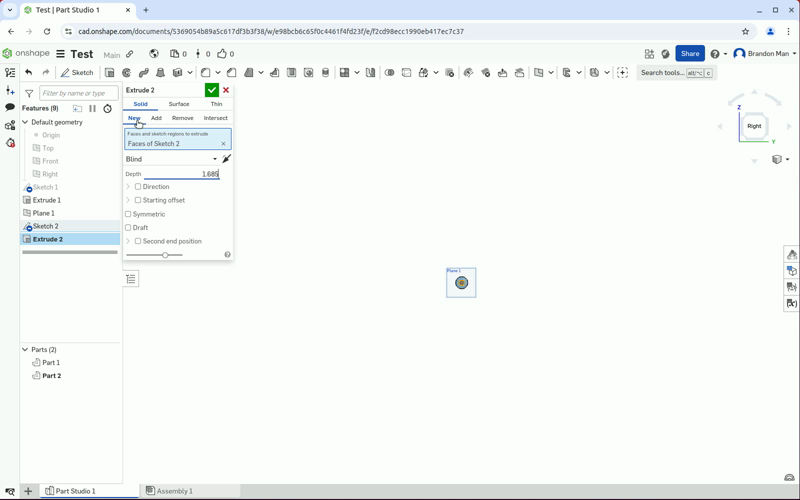
key(enter)
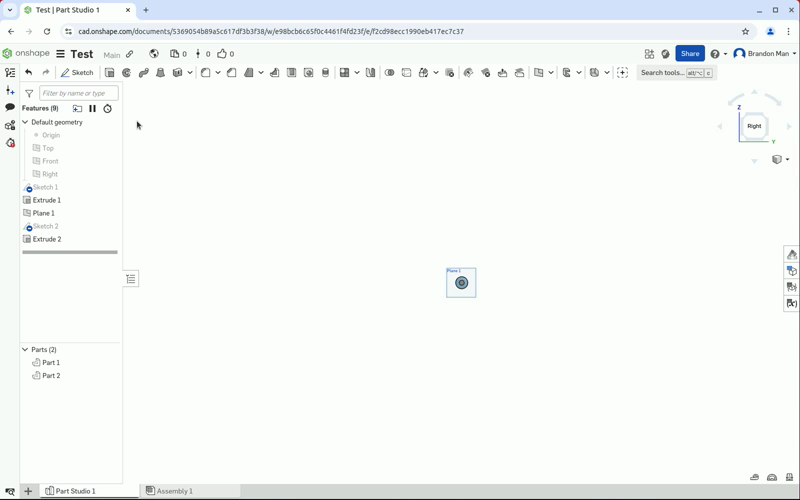
key(shift+h)
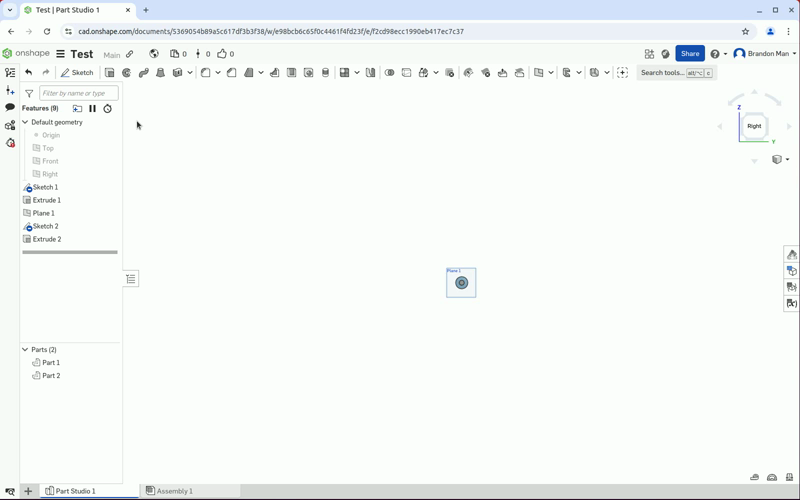
key(shift+h)
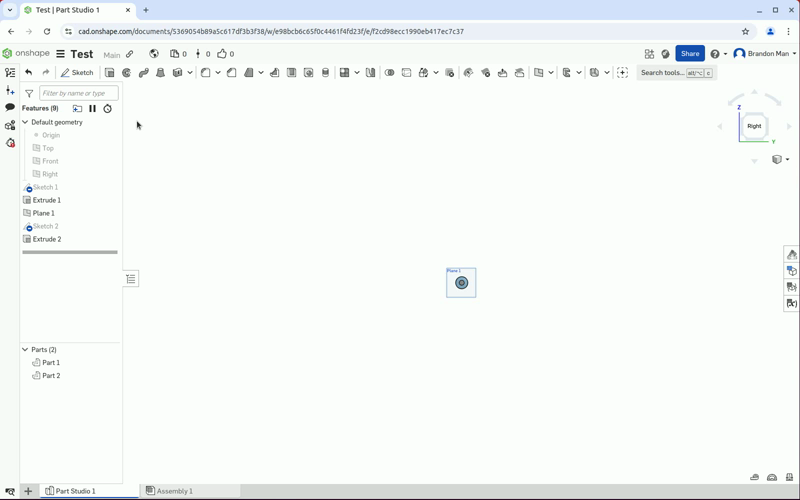
mouse_move(73, 189)
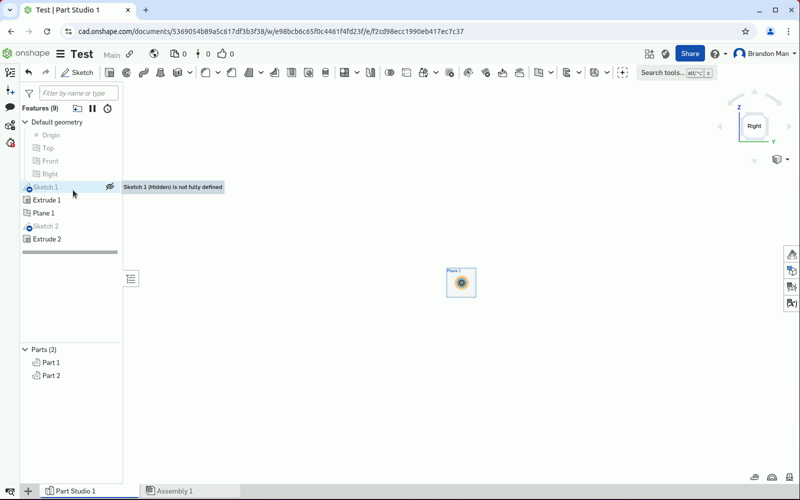
click(73, 189)
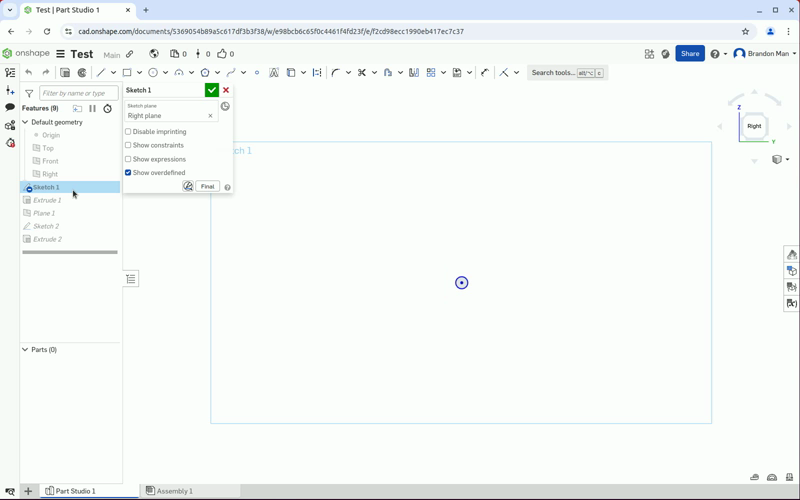
mouse_move(229, 92)
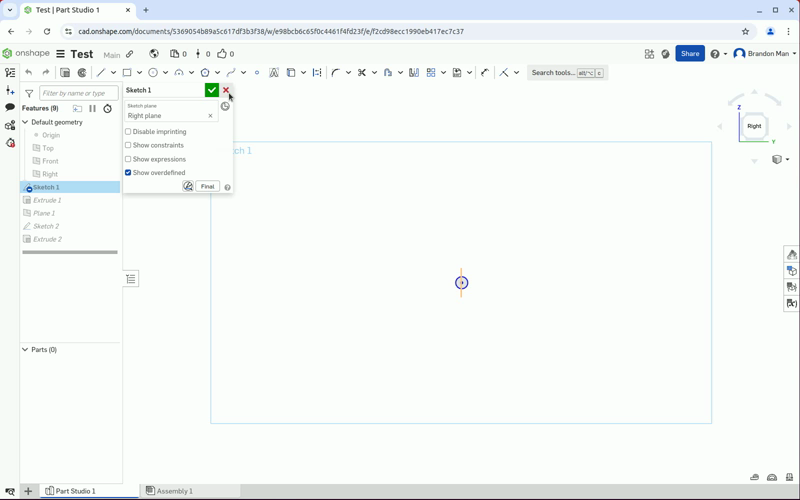
click(229, 92)
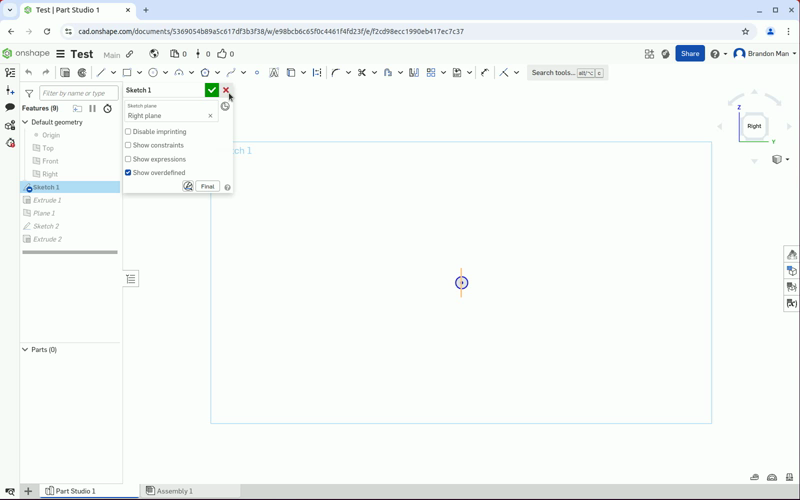
key(shift+s)
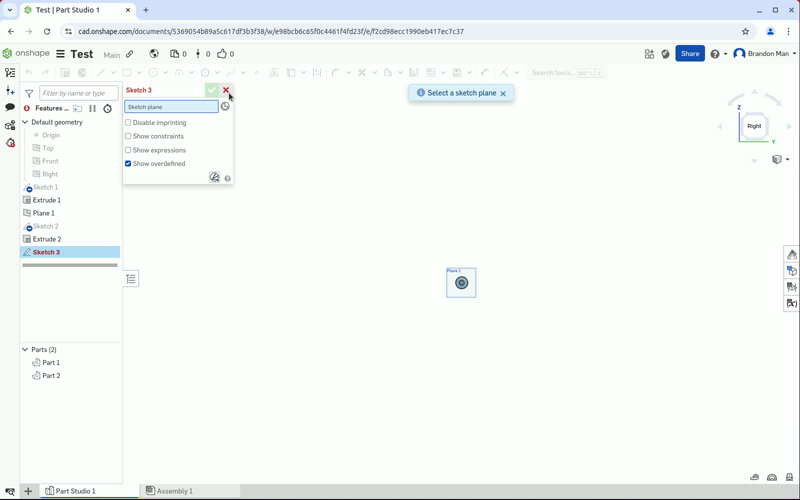
mouse_move(73, 176)
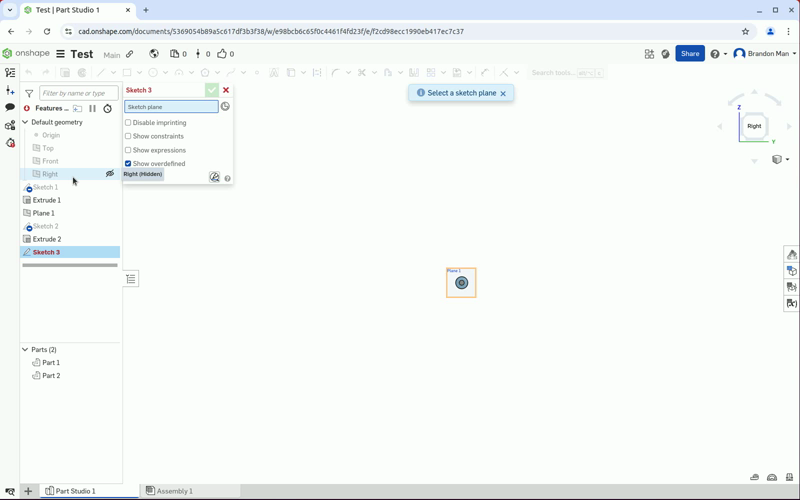
click(73, 176)
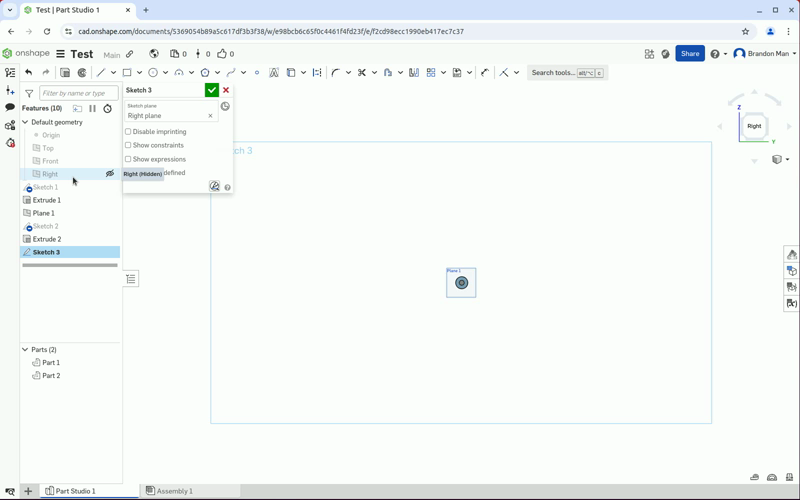
mouse_move(73, 352)
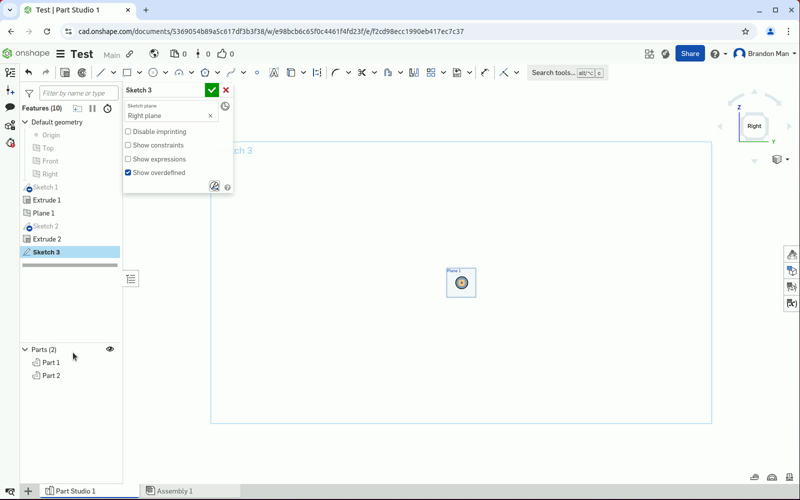
key(y)
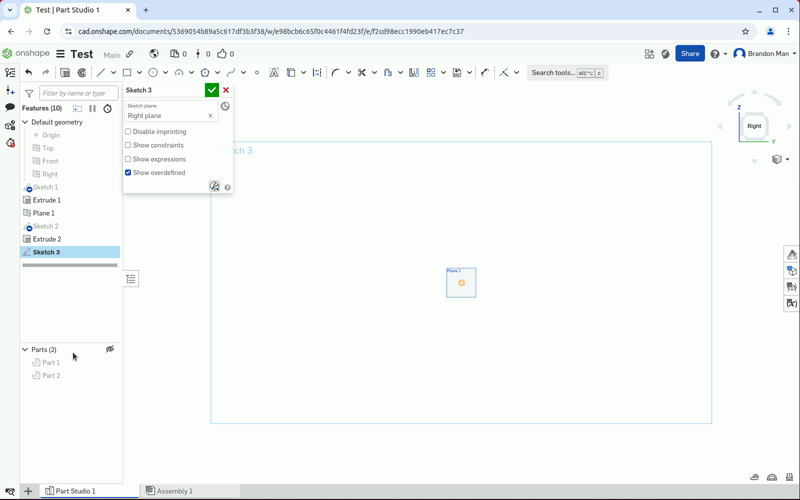
key(c)
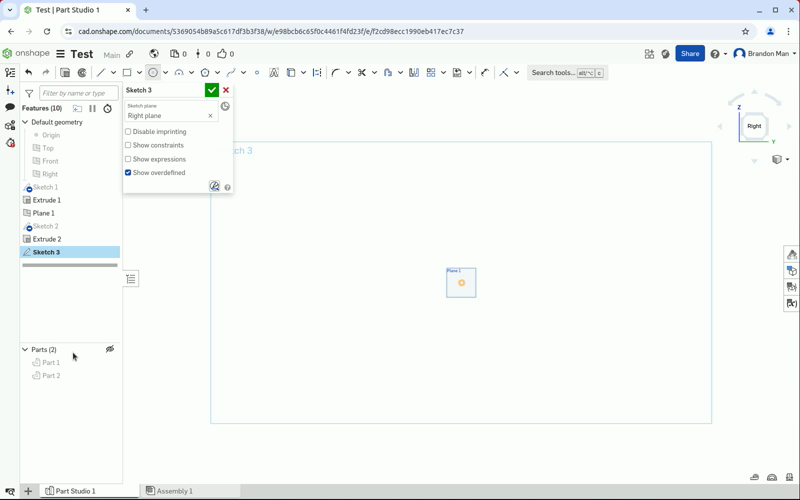
key_down(shift)
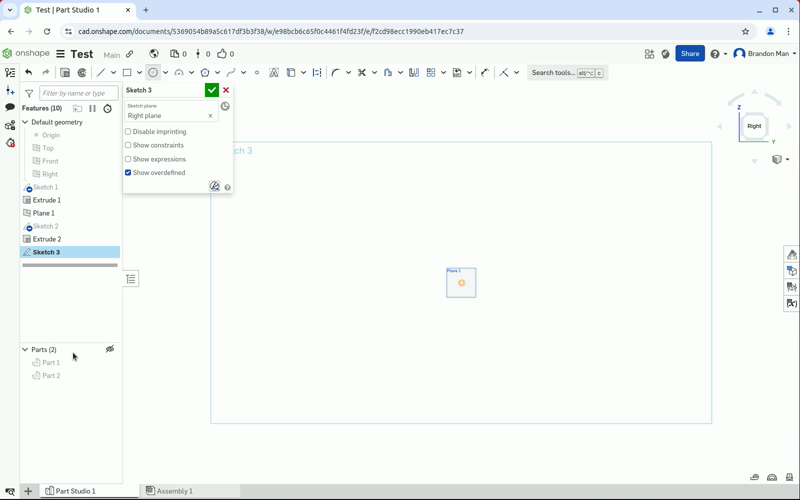
mouse_move(461, 282)
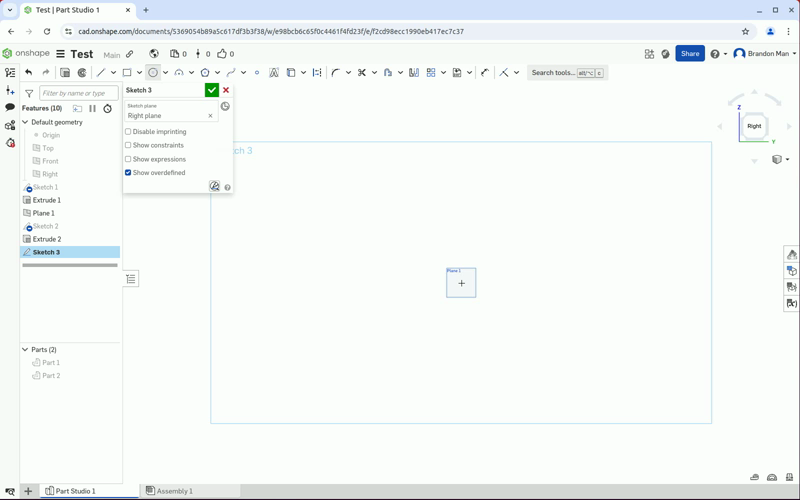
click(461, 282)
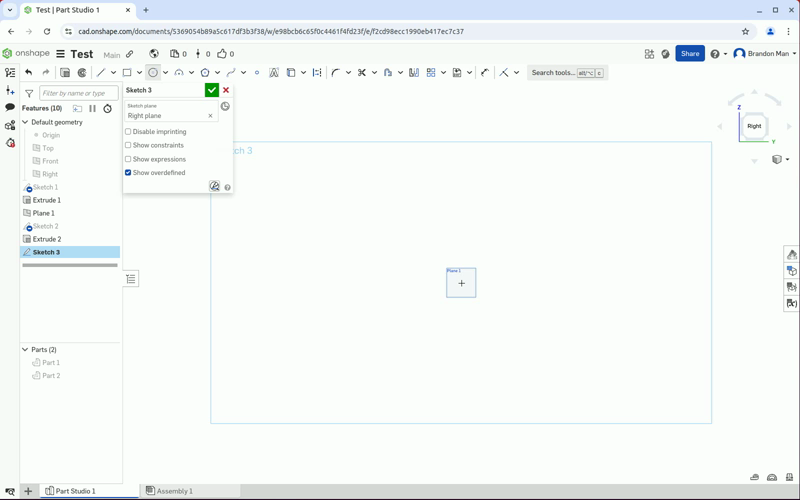
key_up(shift)
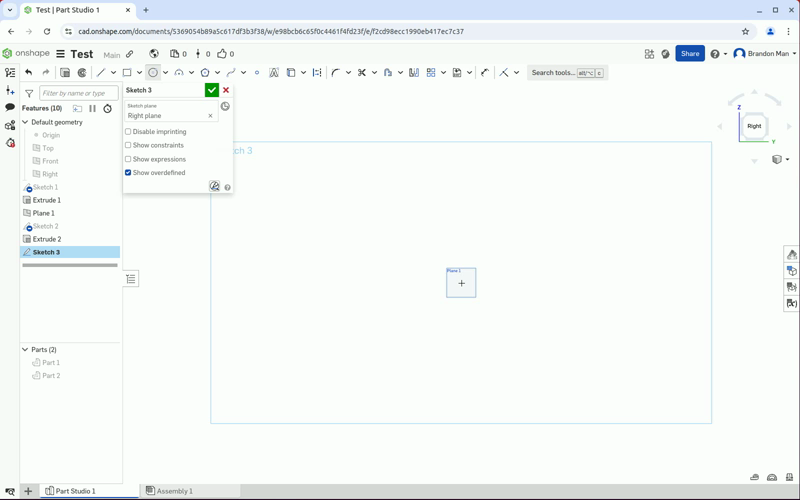
mouse_move(464, 282)
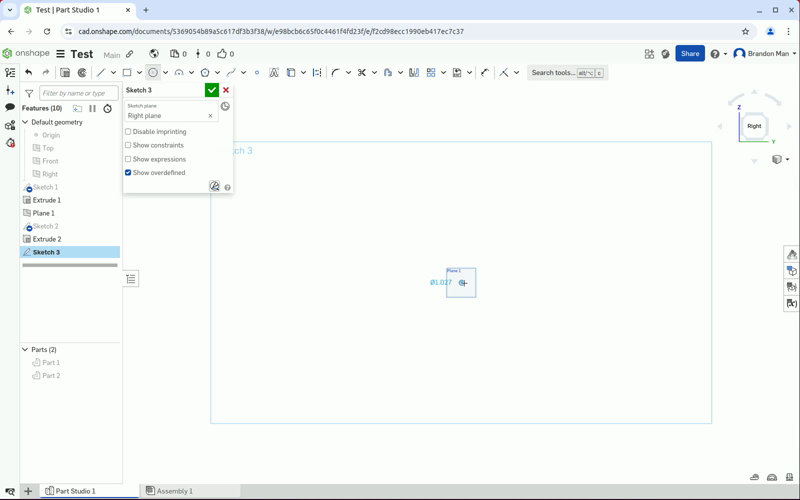
scroll(6)
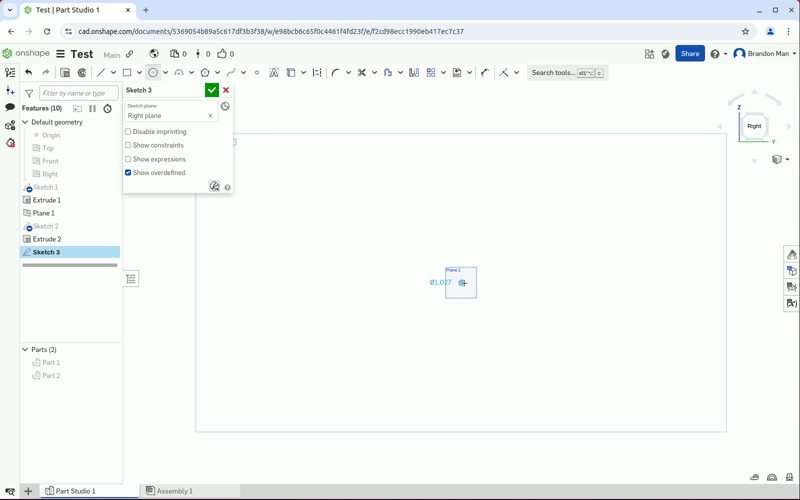
scroll(6)
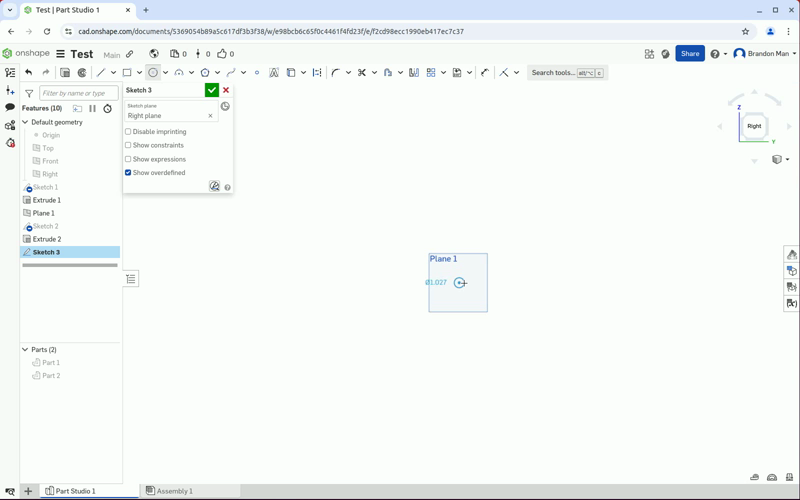
scroll(6)
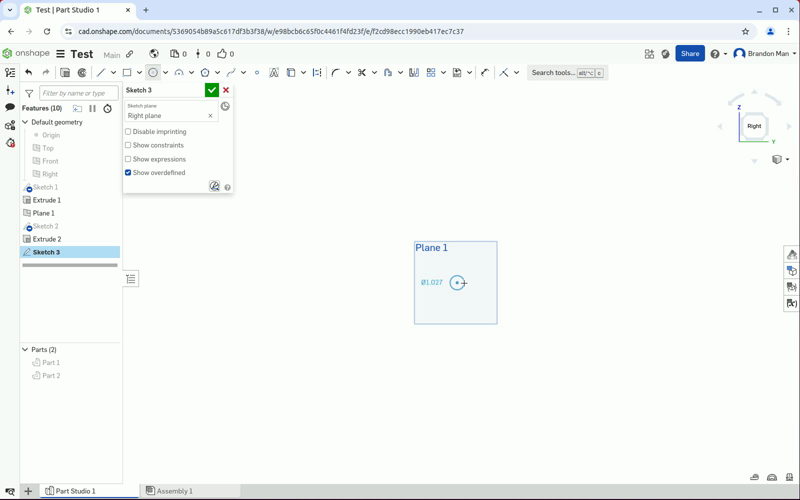
scroll(6)
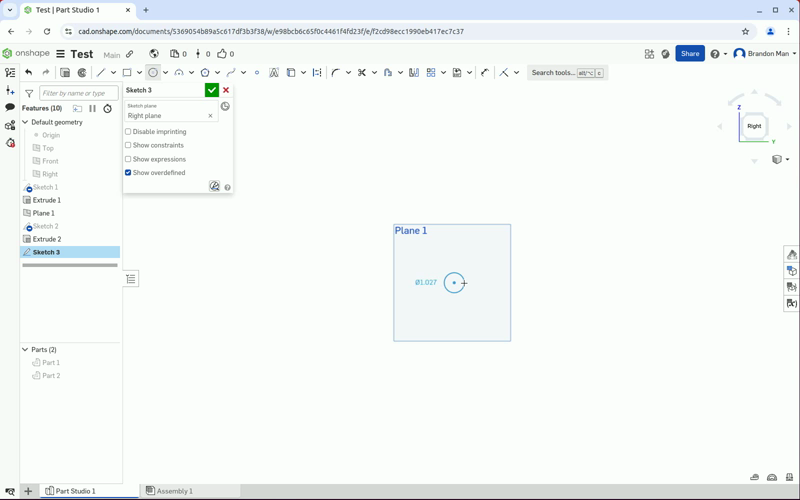
scroll(6)
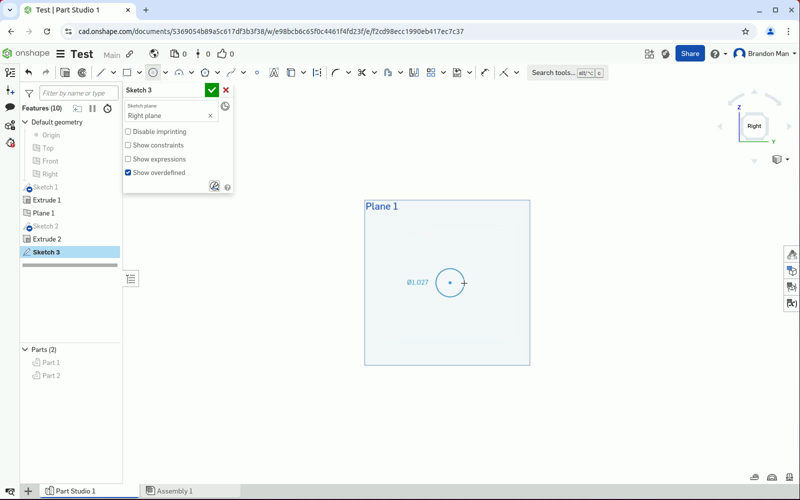
scroll(6)
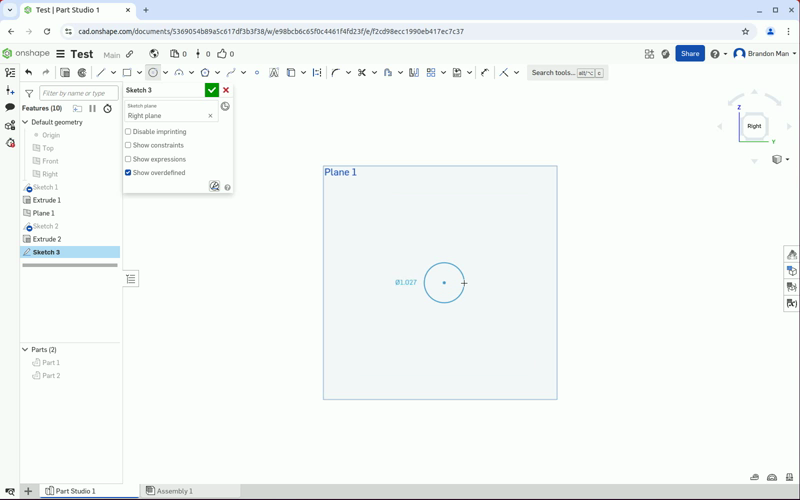
scroll(6)
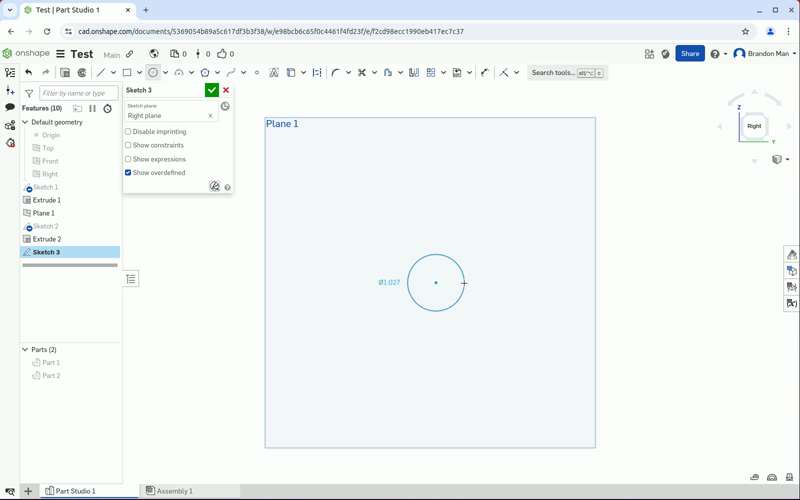
click(464, 282)
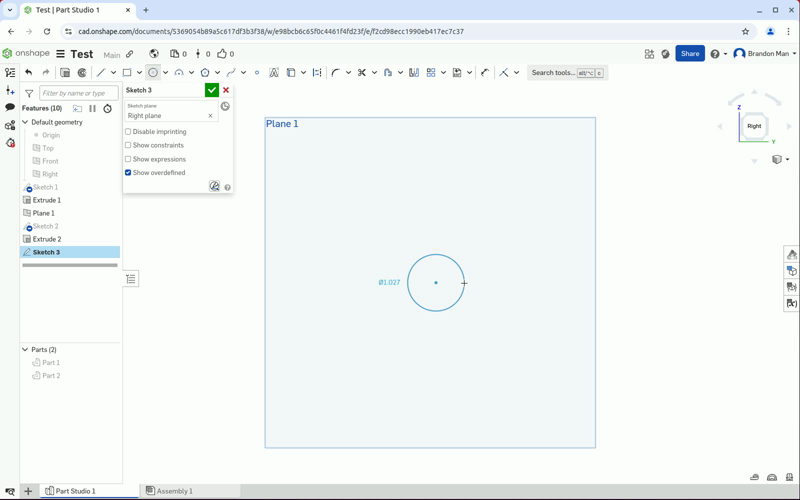
scroll(-6)
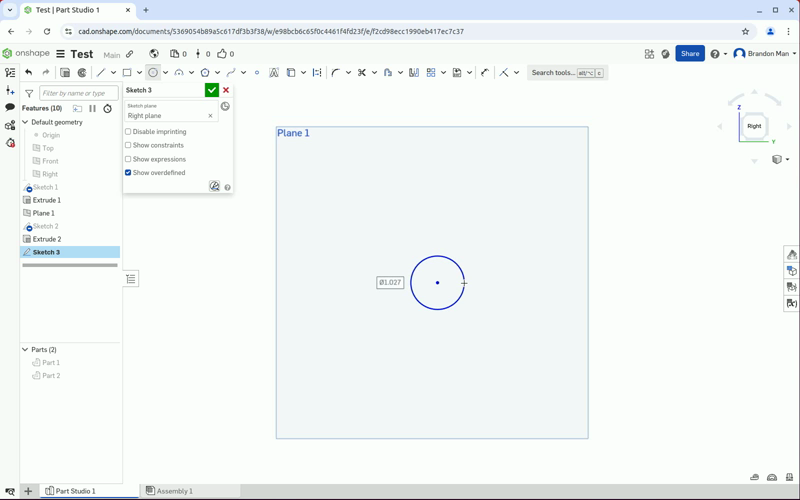
scroll(-6)
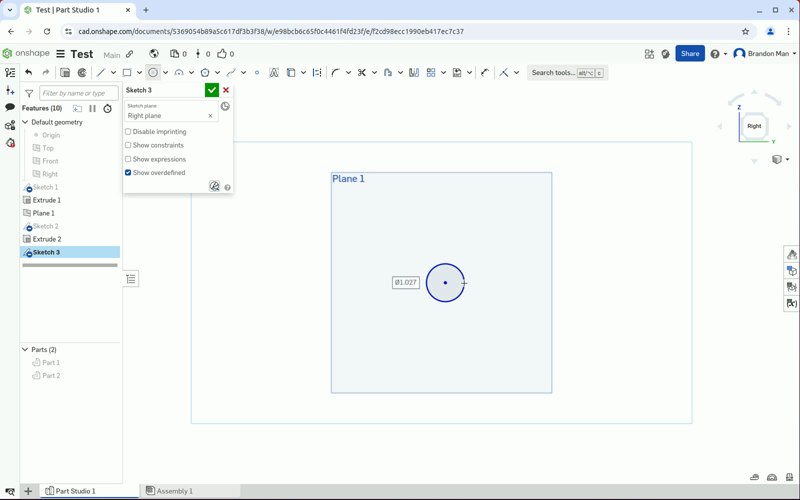
scroll(-6)
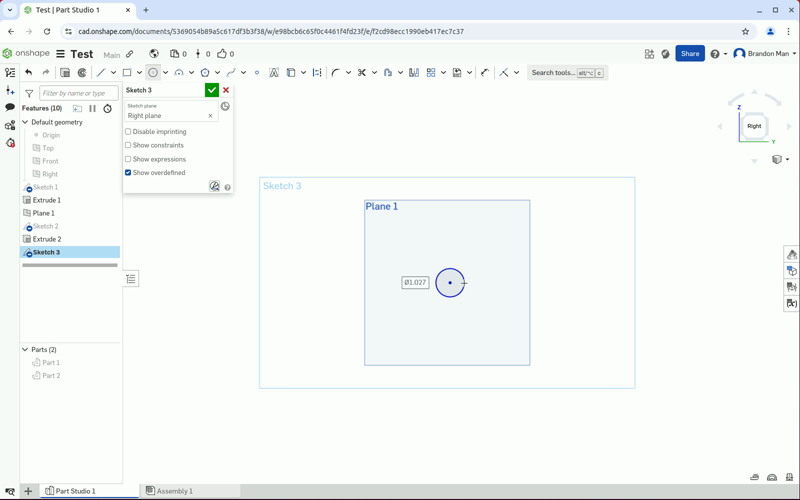
scroll(-6)
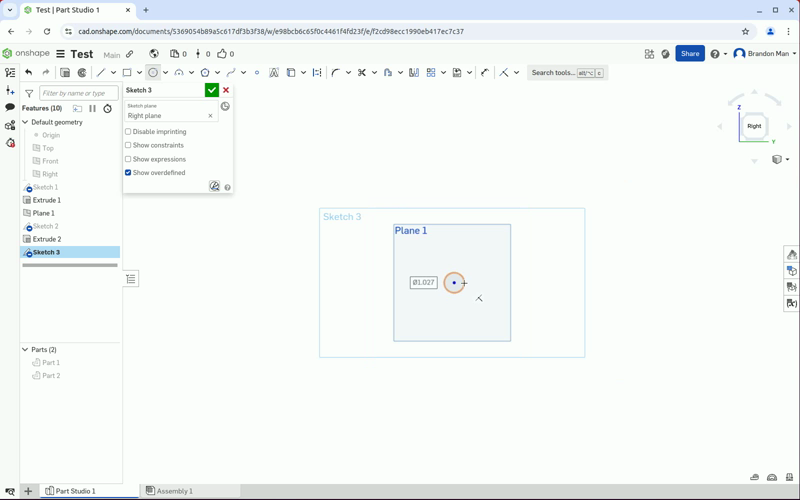
scroll(-6)
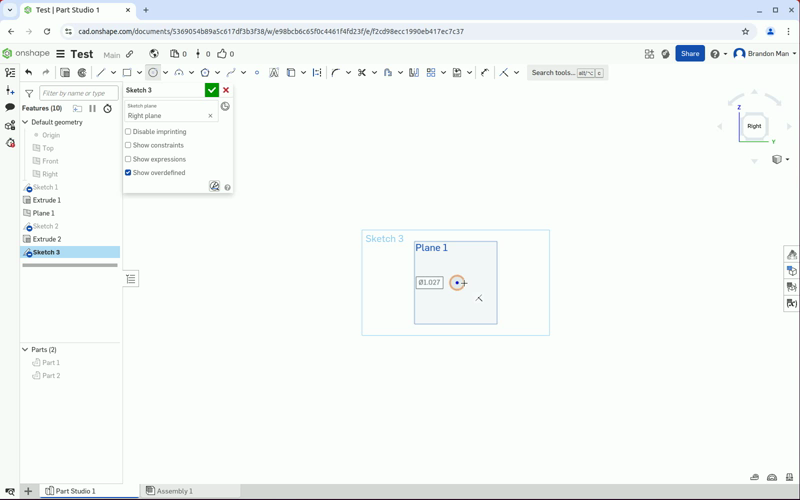
scroll(-6)
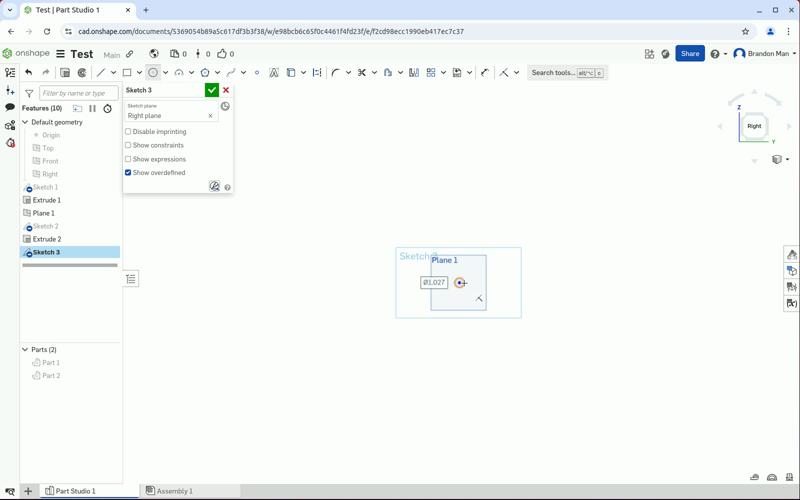
scroll(-6)
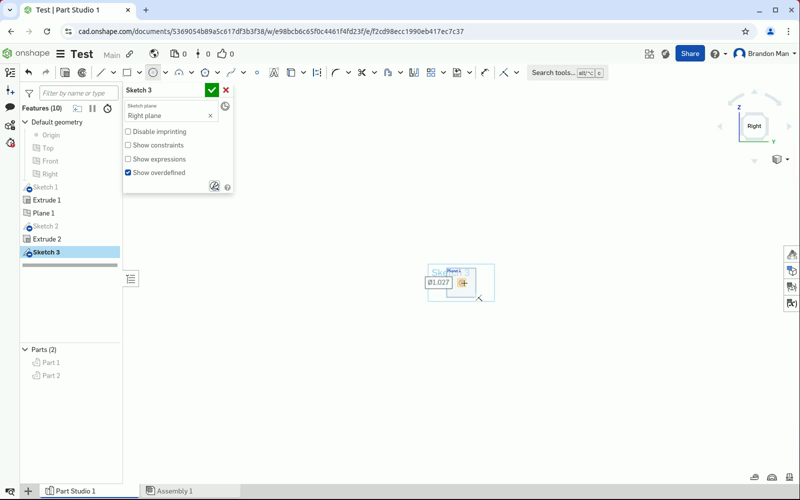
key(esc)
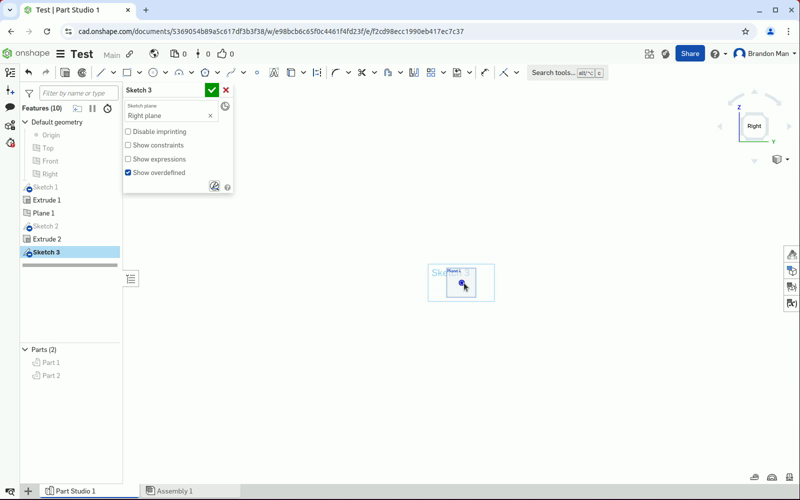
mouse_move(461, 281)
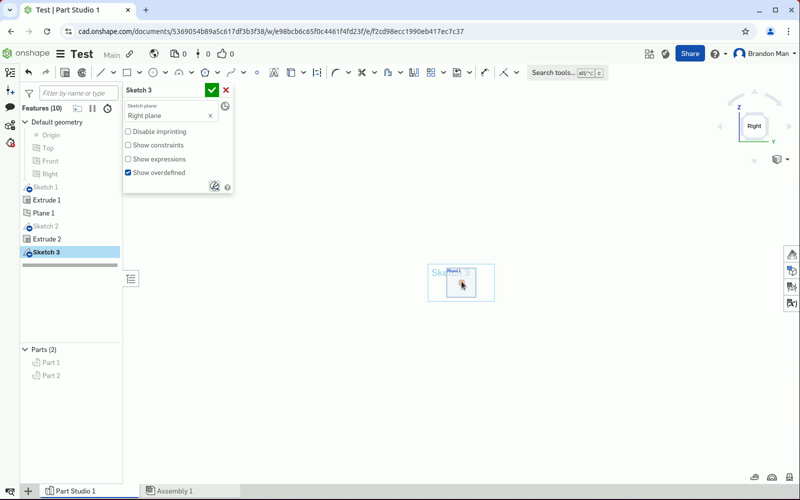
scroll(6)
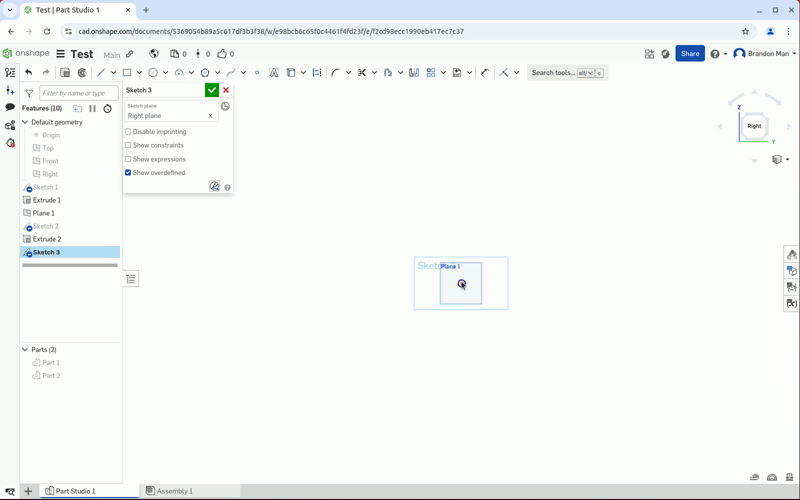
scroll(6)
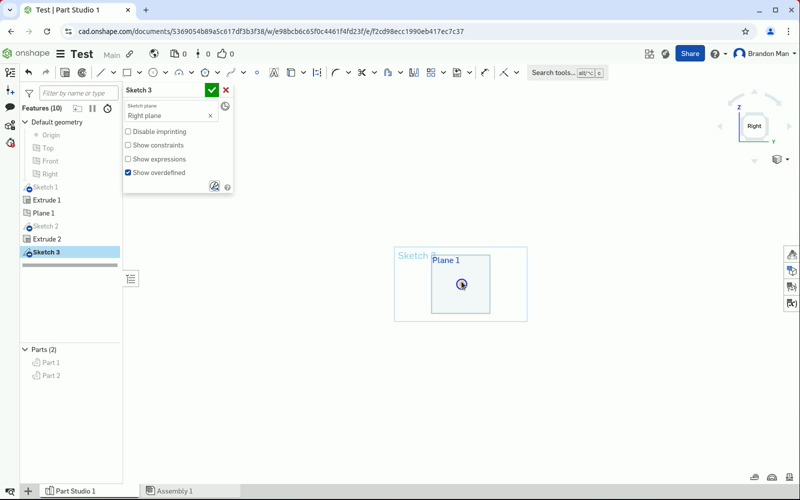
scroll(6)
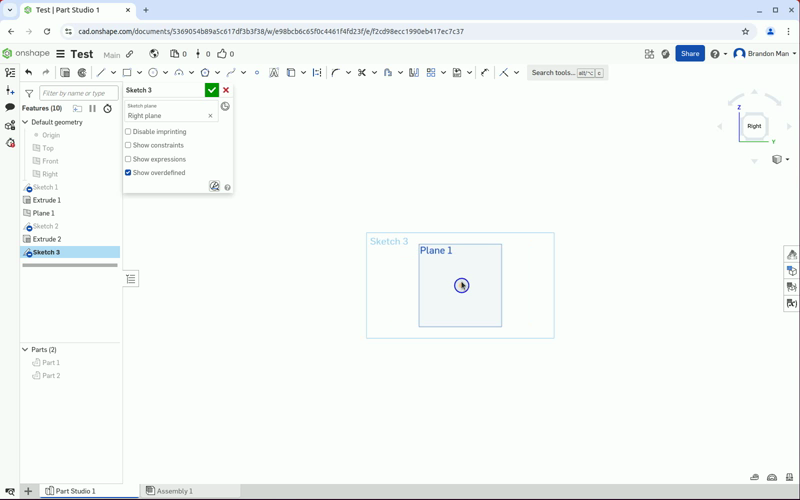
scroll(6)
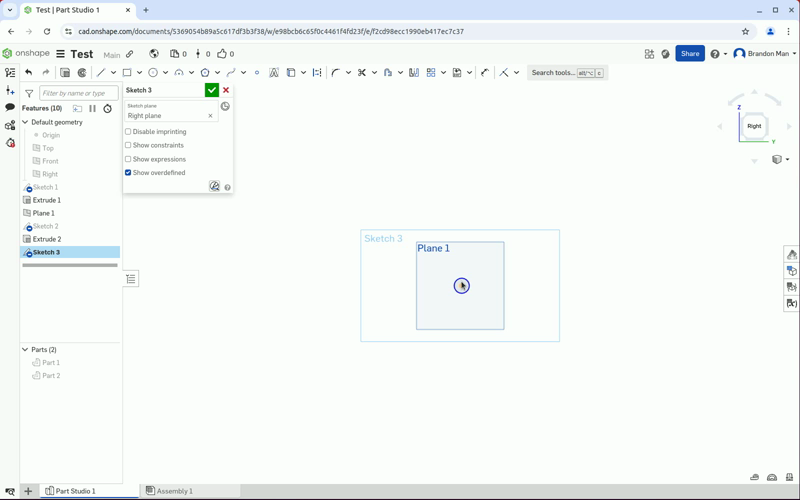
scroll(6)
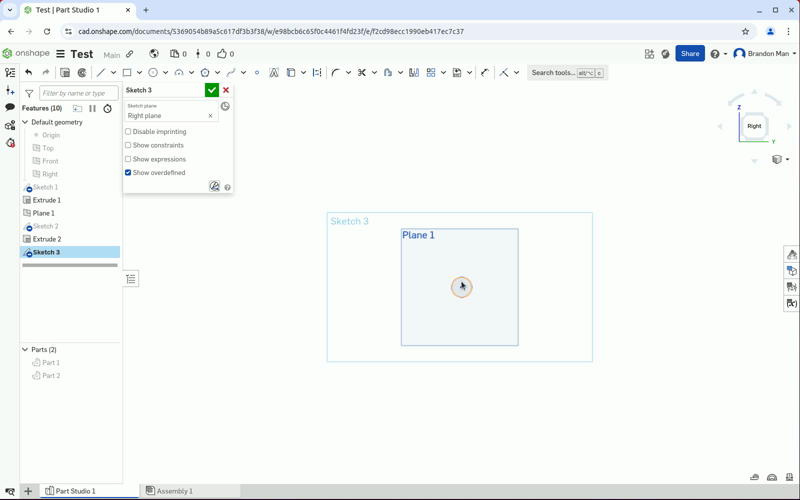
scroll(6)
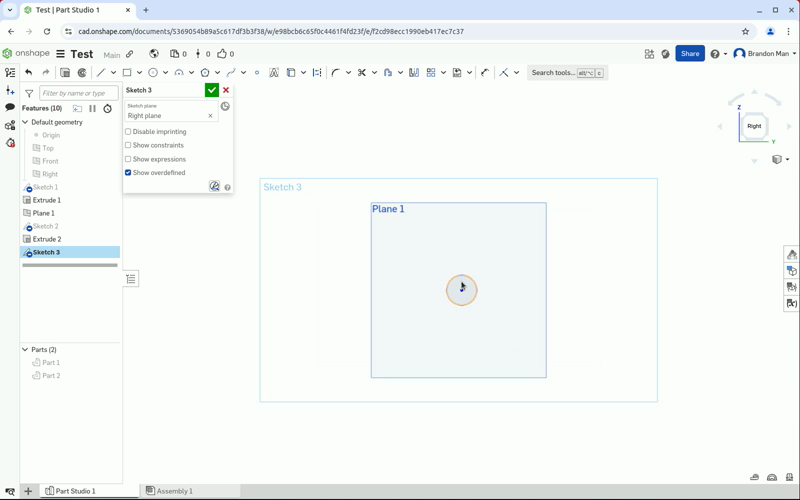
scroll(6)
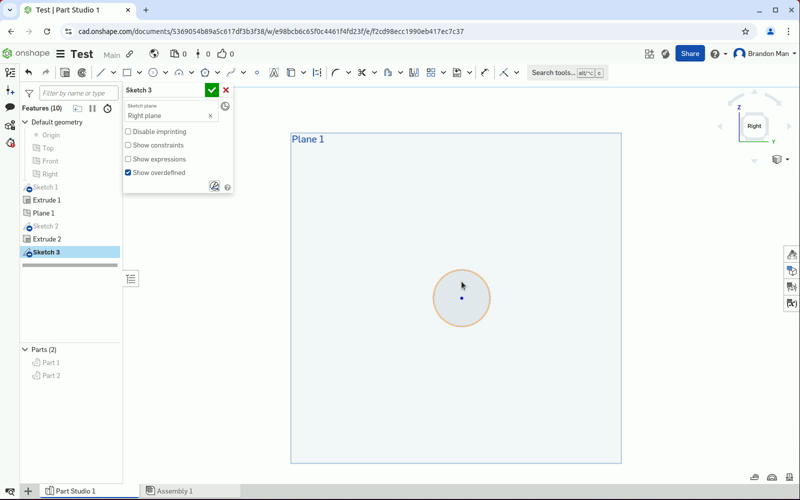
click(461, 281)
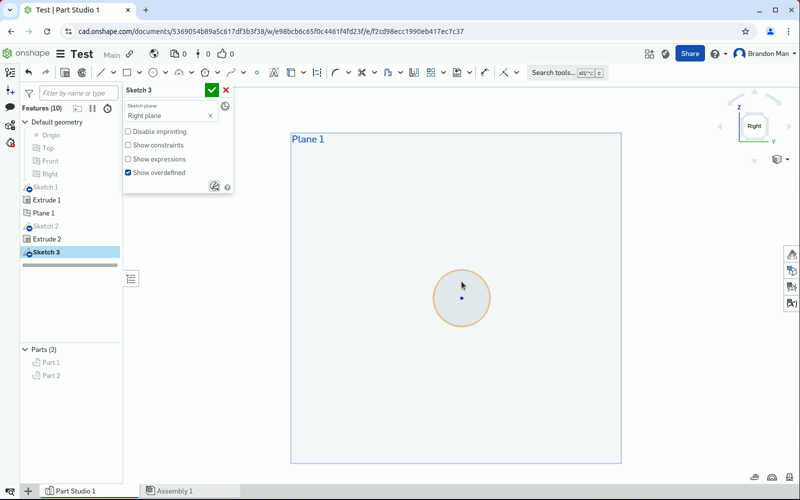
scroll(-6)
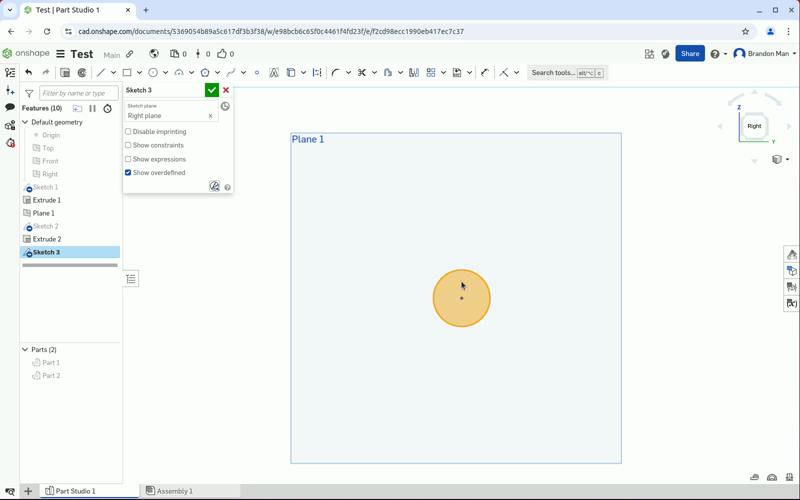
scroll(-6)
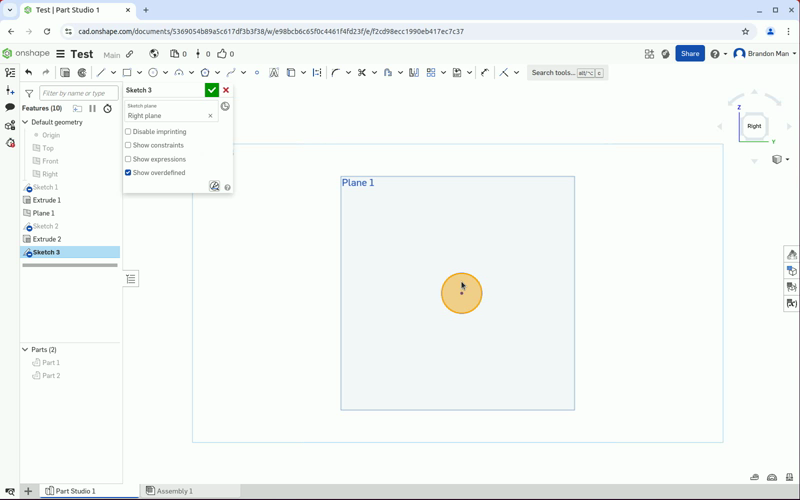
scroll(-6)
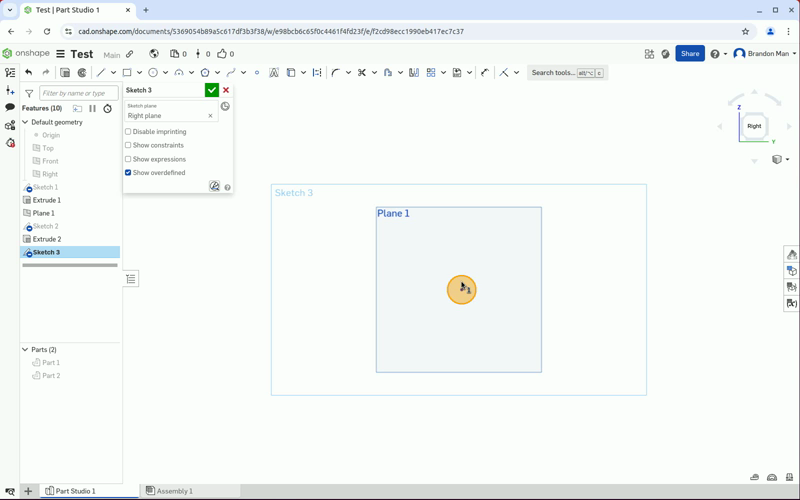
scroll(-6)
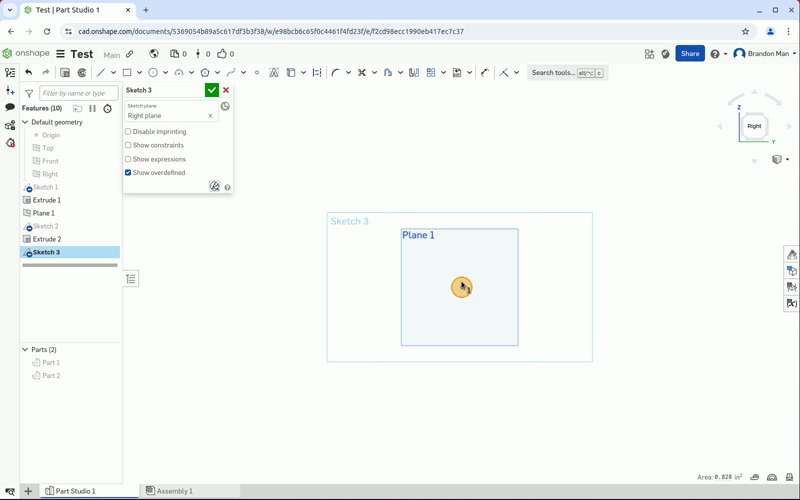
scroll(-6)
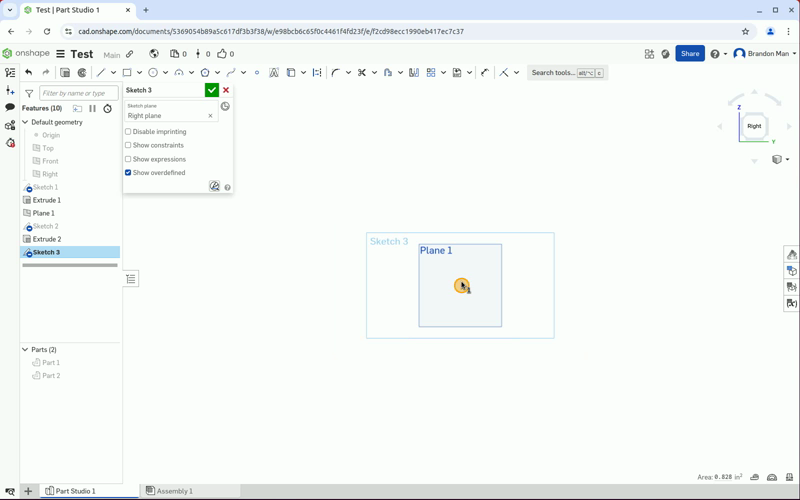
scroll(-6)
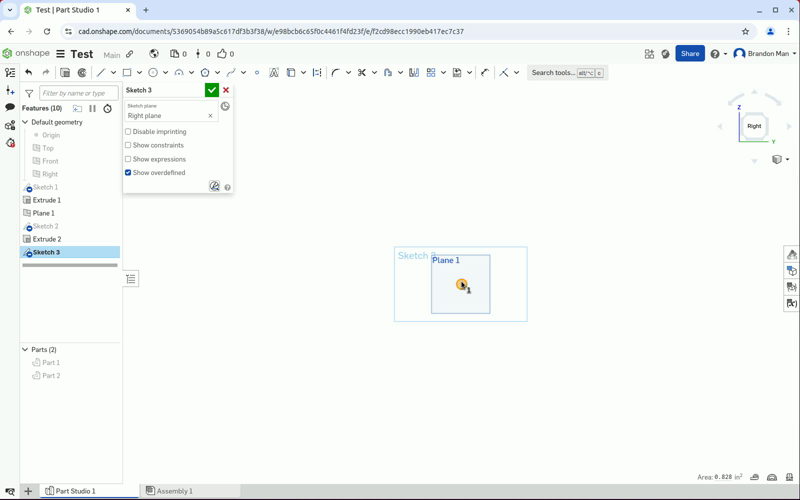
scroll(-6)
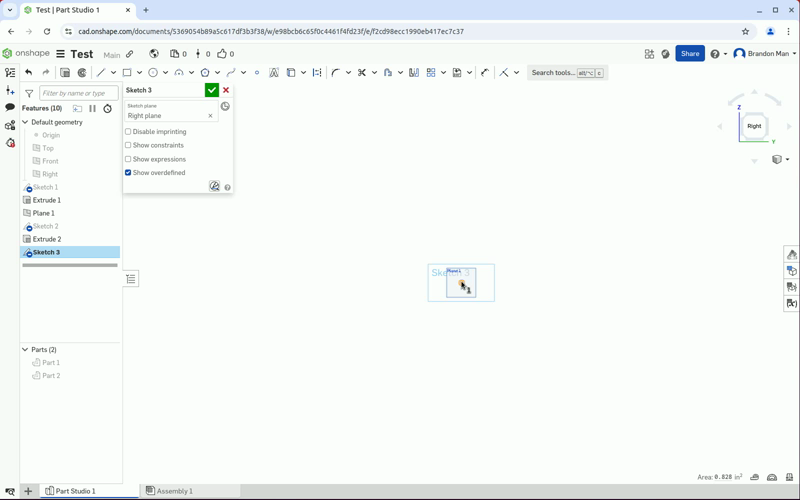
mouse_move(73, 352)
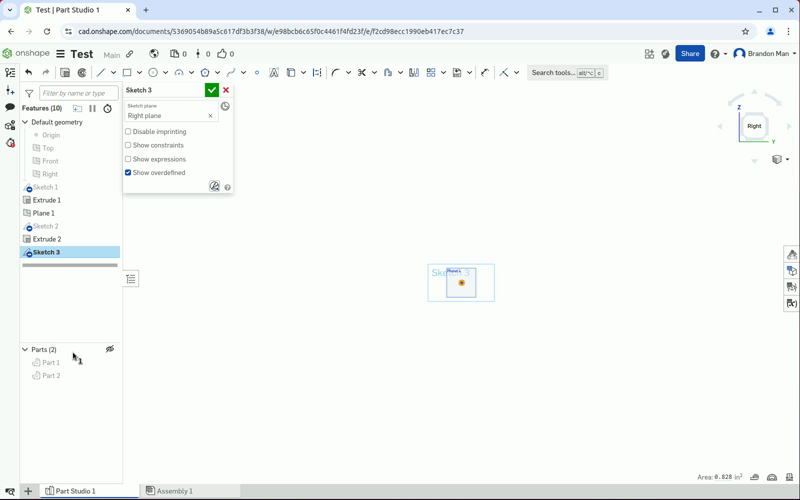
key(shift+y)
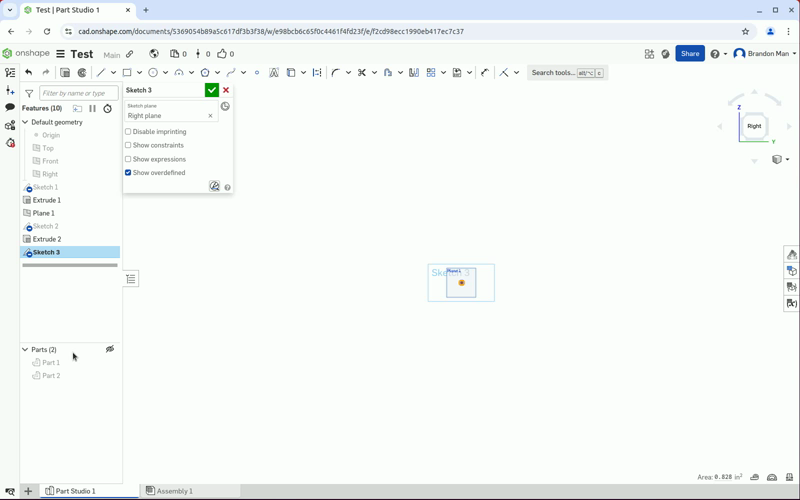
key(shift+e)
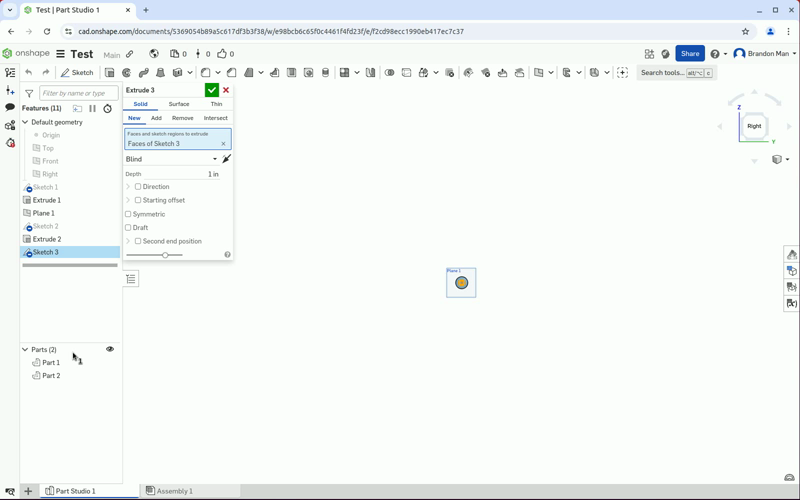
mouse_move(143, 106)
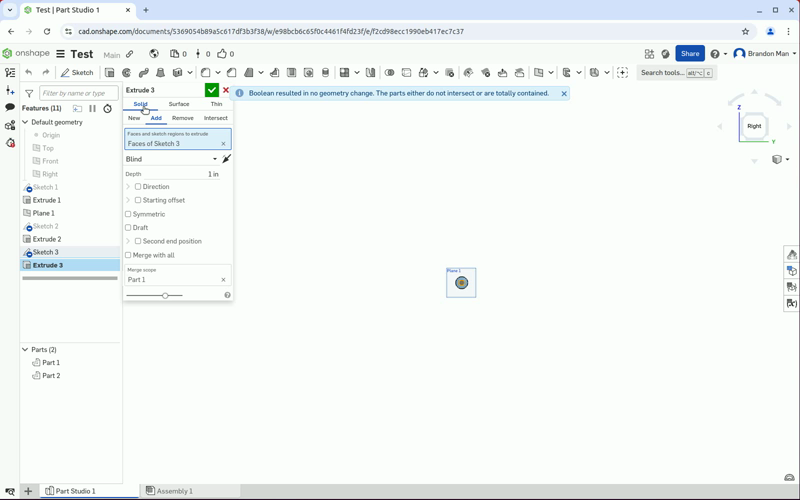
click(143, 106)
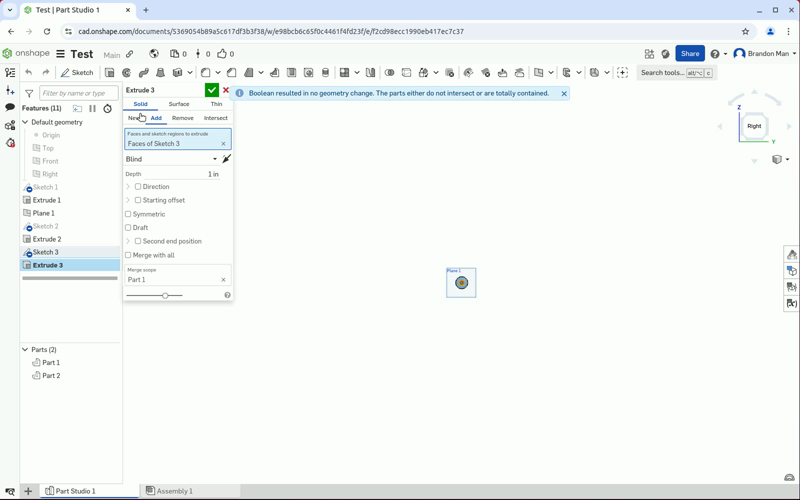
mouse_move(137, 120)
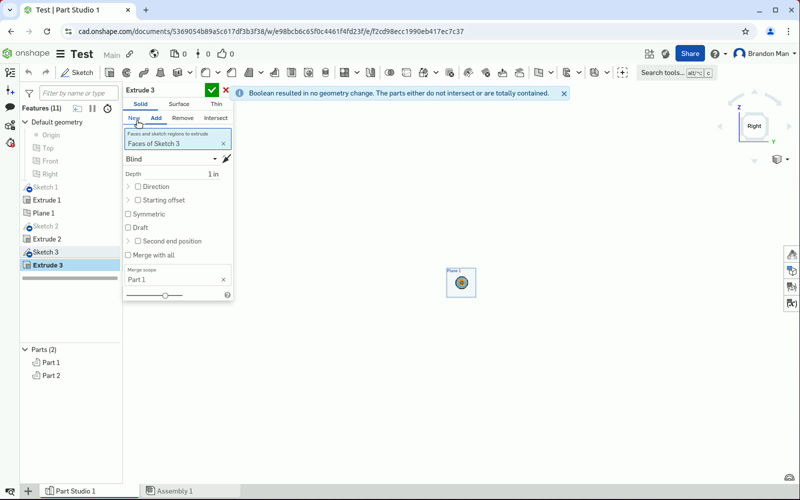
click(137, 120)
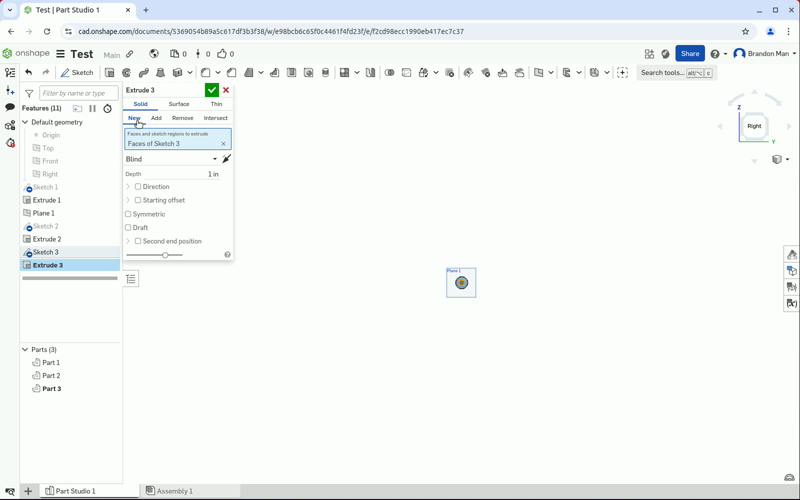
key(tab, 4)
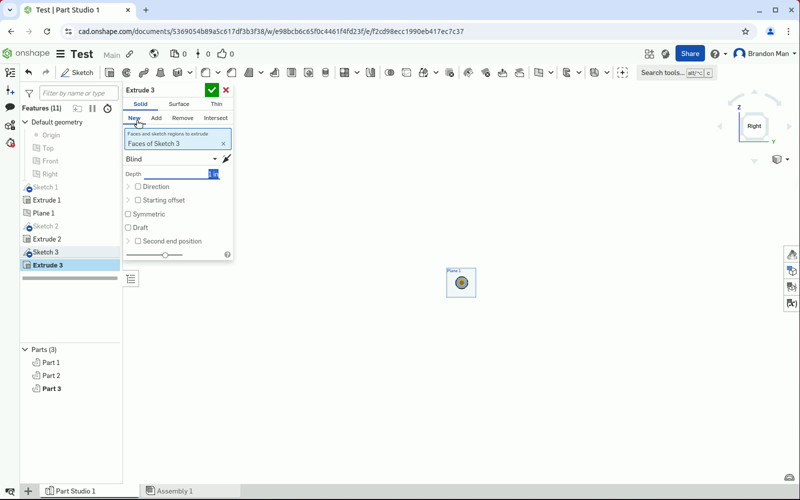
text(1.685)
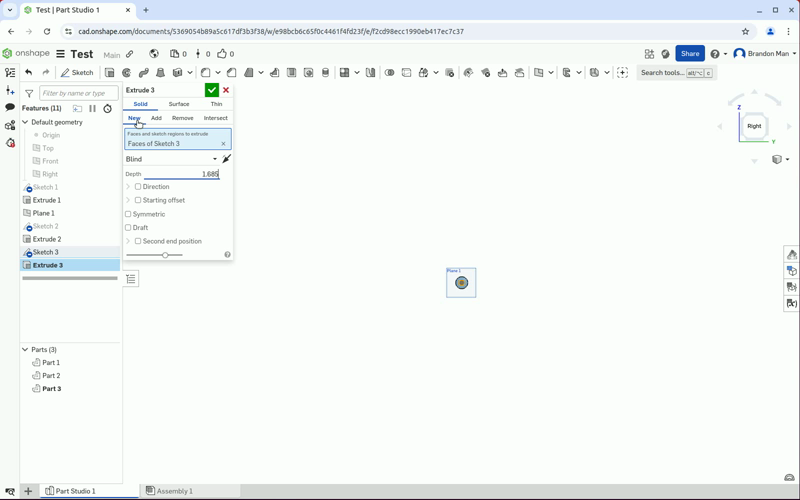
key(enter)
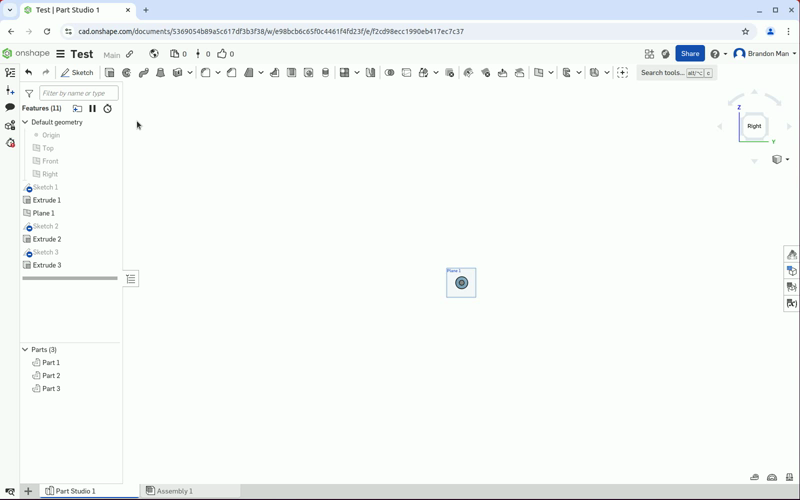
key(shift+h)
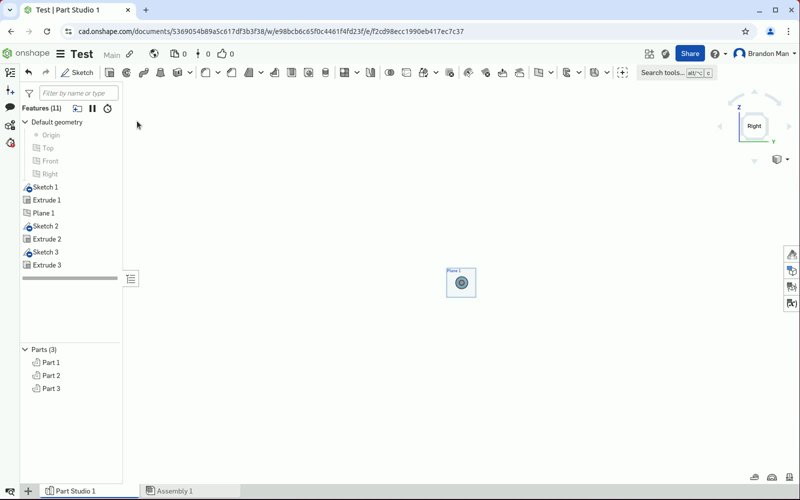
key(shift+h)
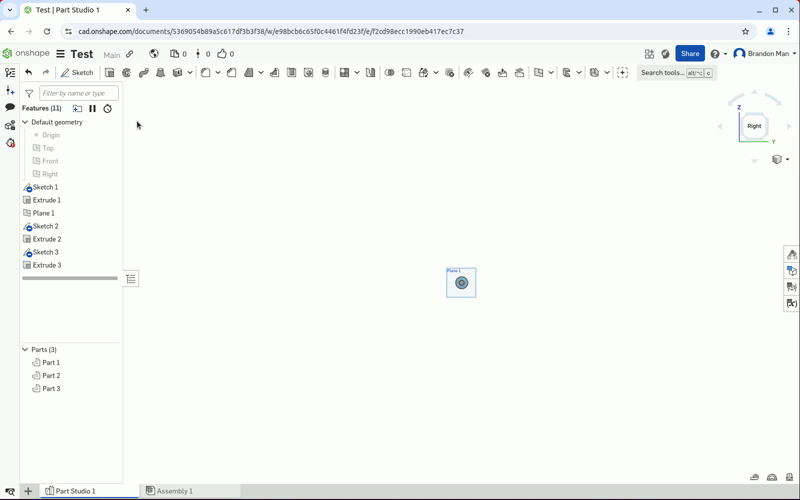
key(shift+7)
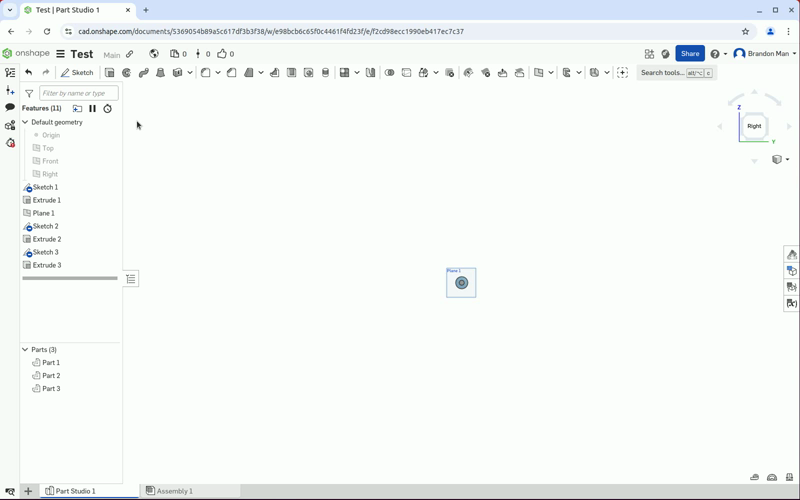
key(right, 2)
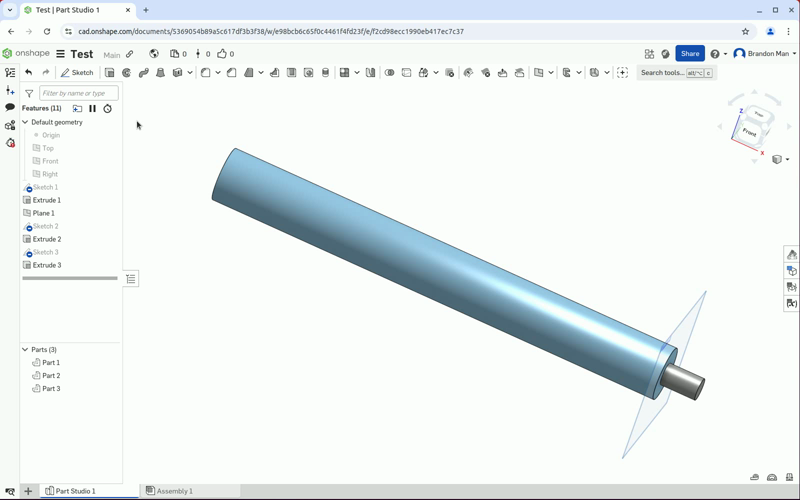
key(down, 2)
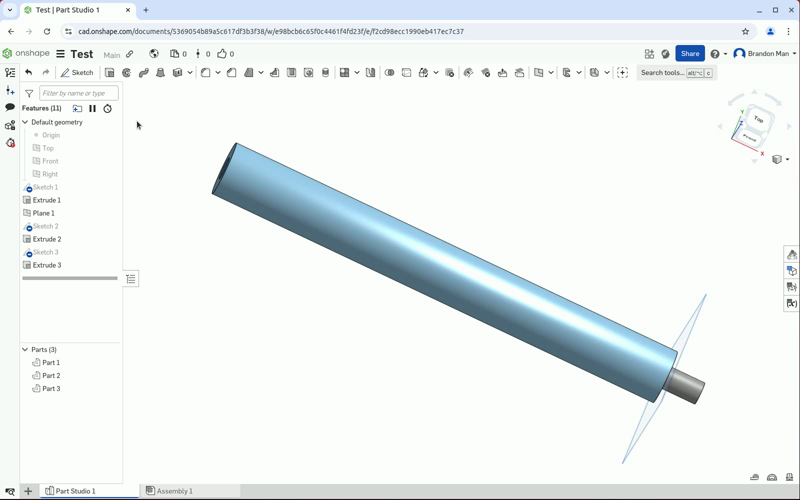
key(up, 2)
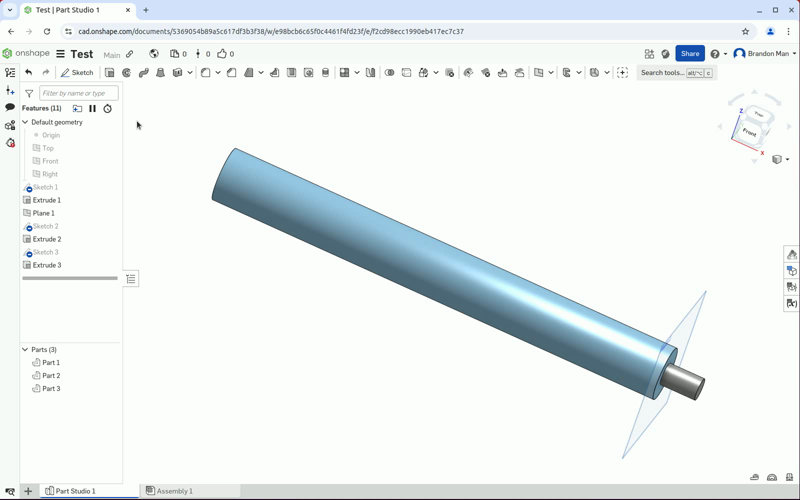
key(left, 2)
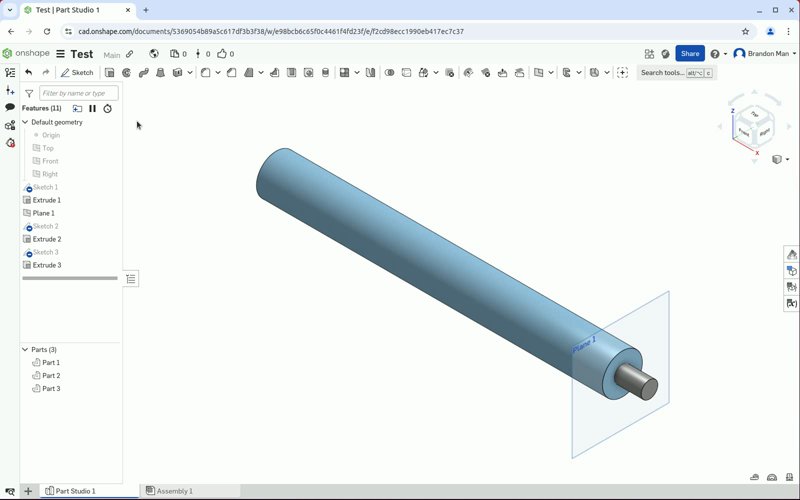
mouse_move(73, 189)
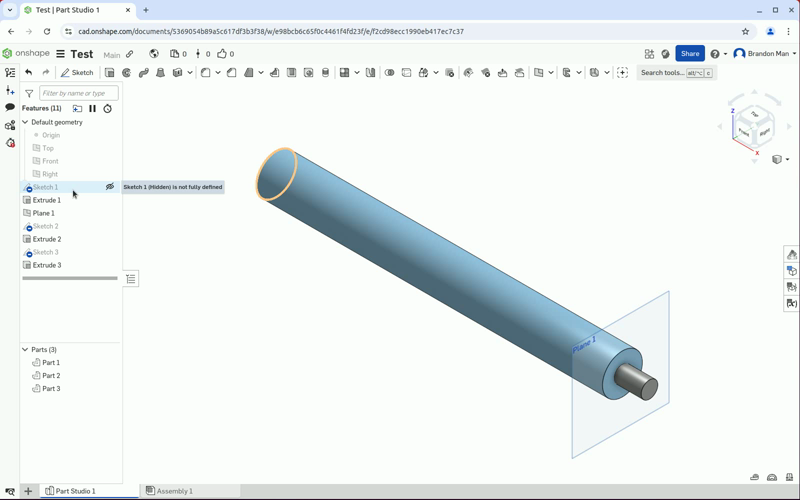
click(73, 189)